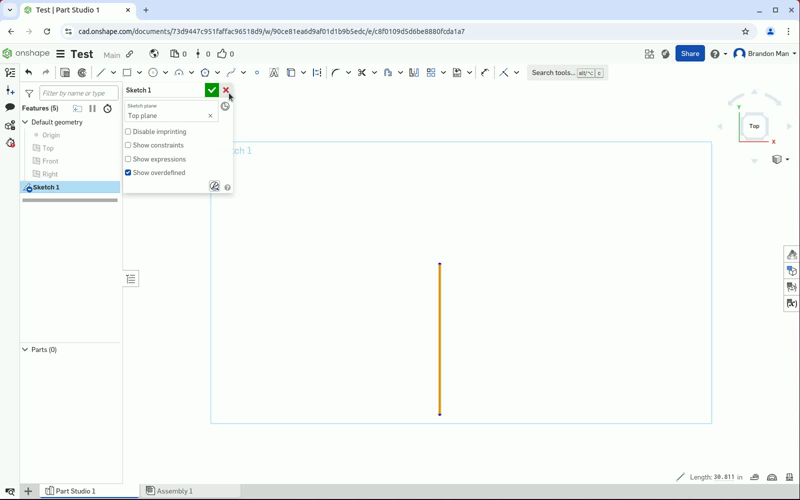
key(shift+h)
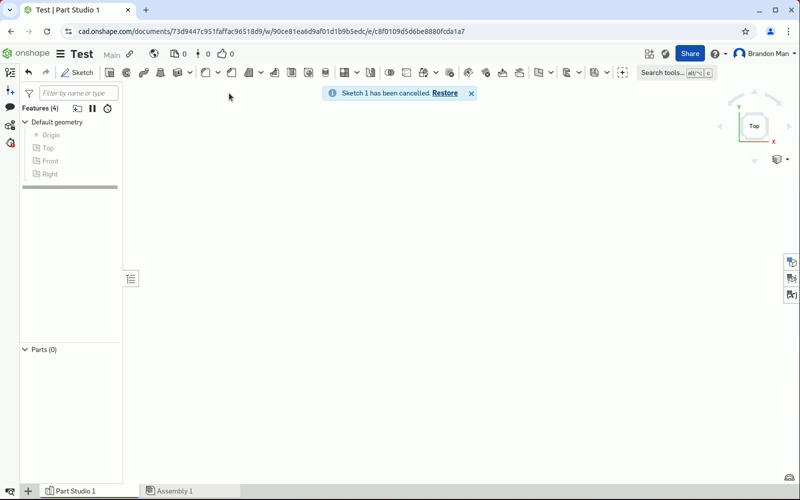
mouse_move(73, 352)
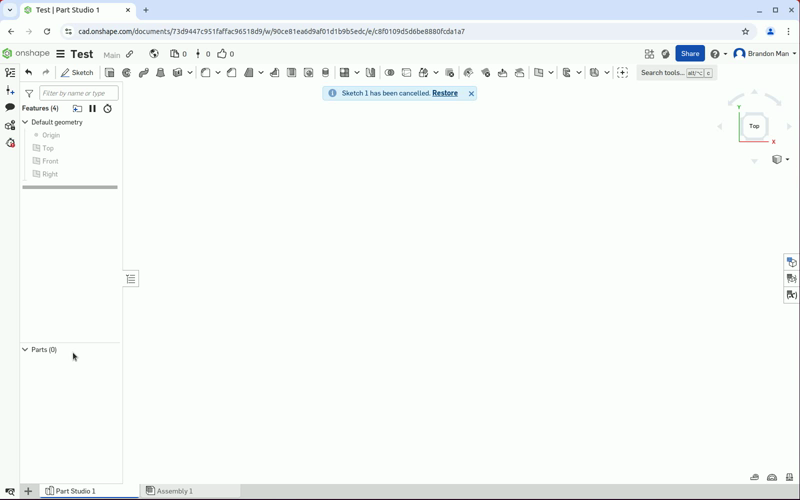
key(y)
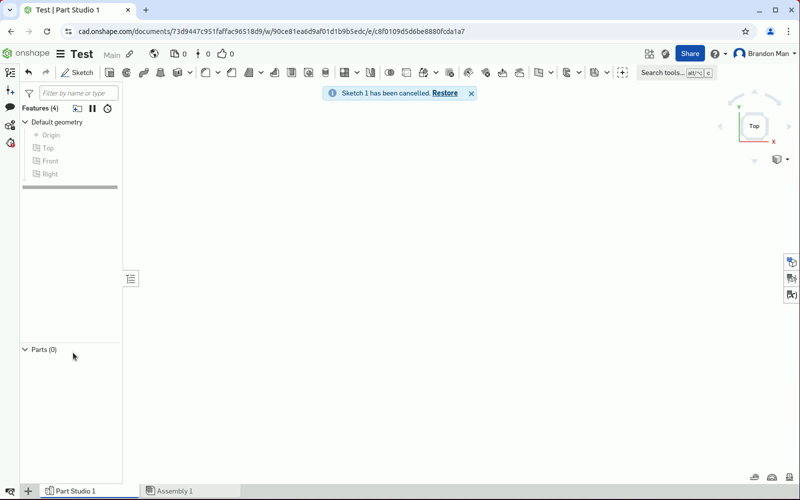
key(shift+p)
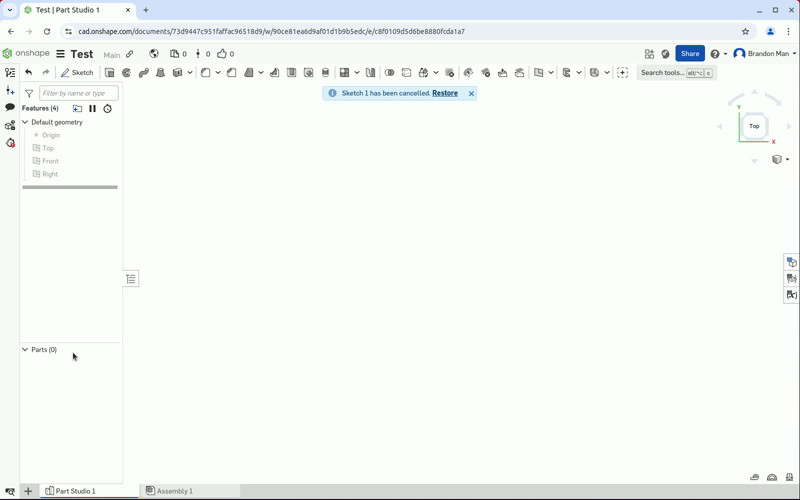
key(space)
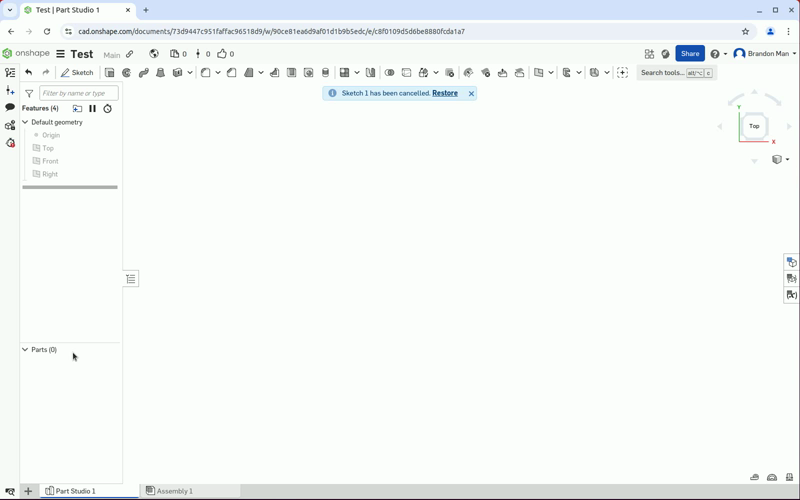
key_down(shift)
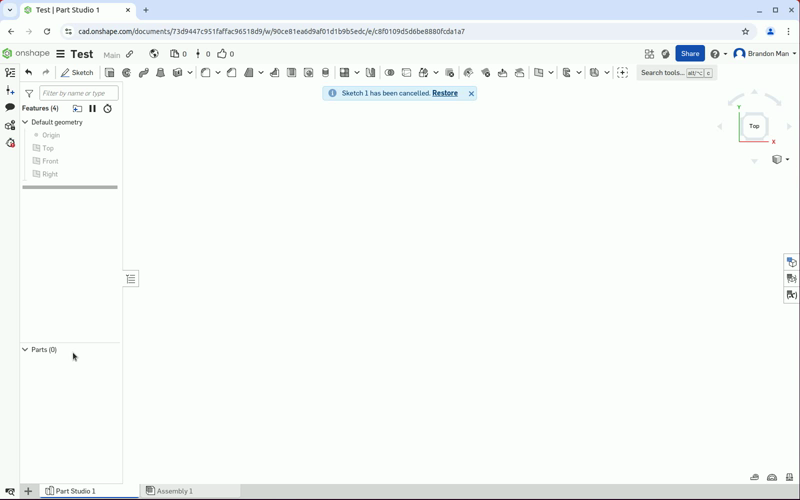
key(up)
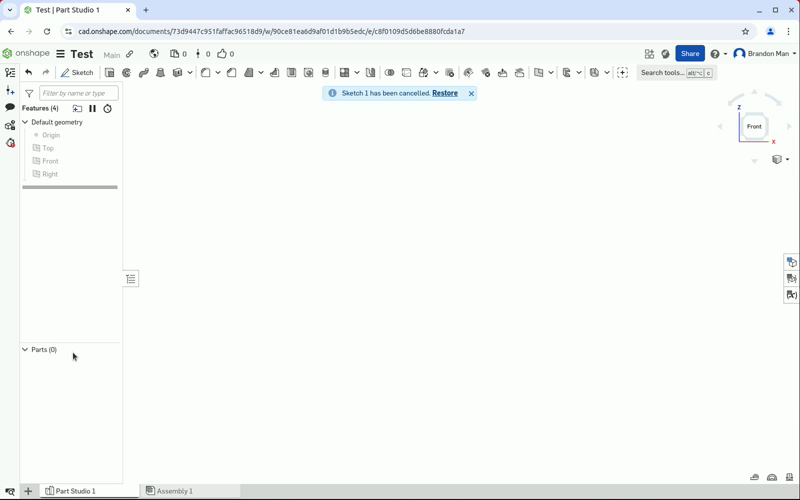
key_up(shift)
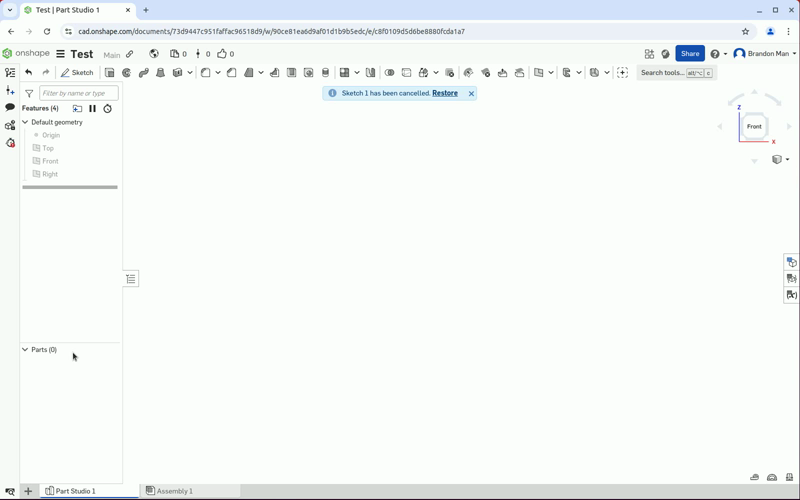
key(space)
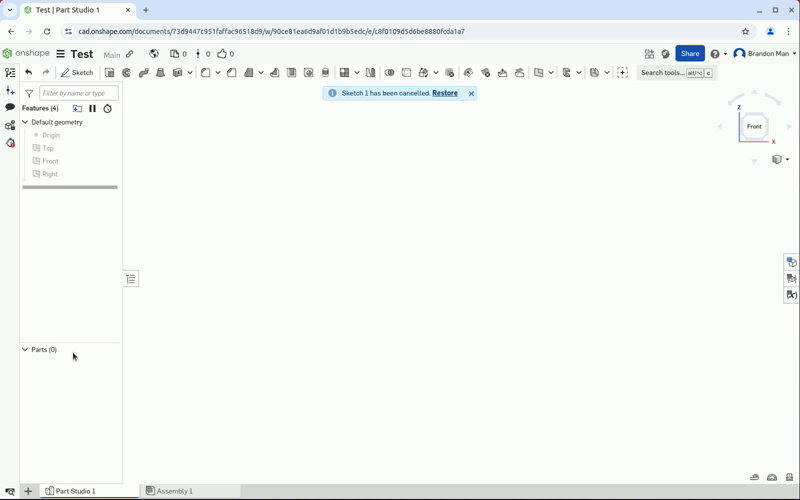
key_down(shift)
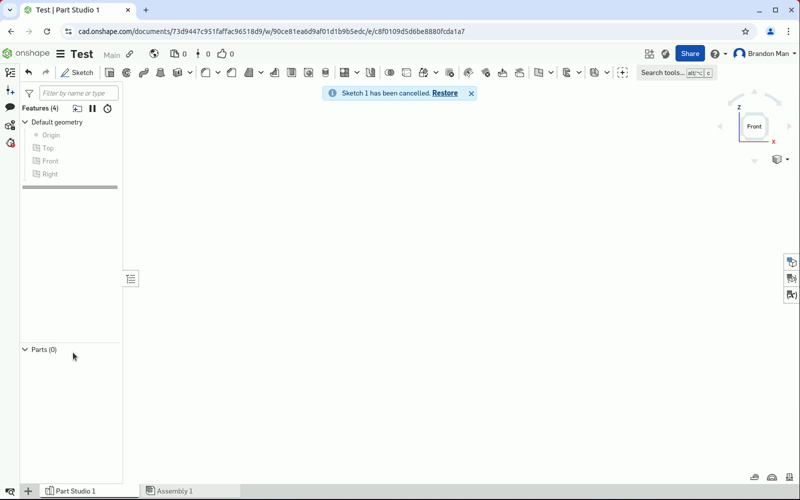
key(left)
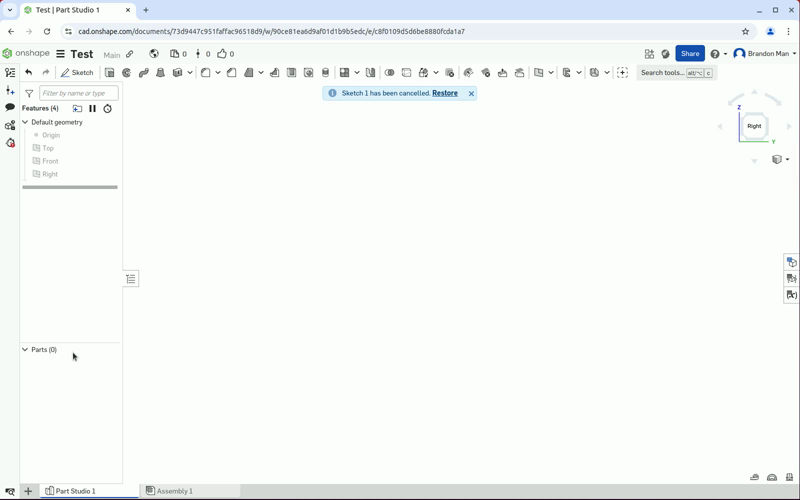
key_up(shift)
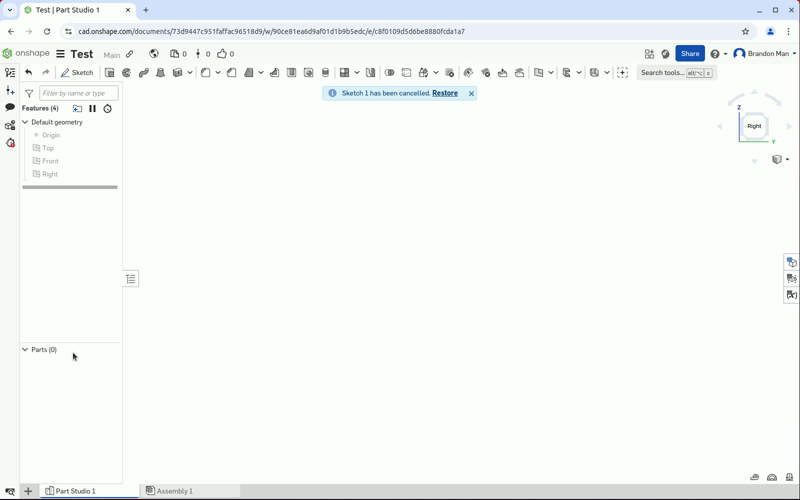
mouse_move(73, 352)
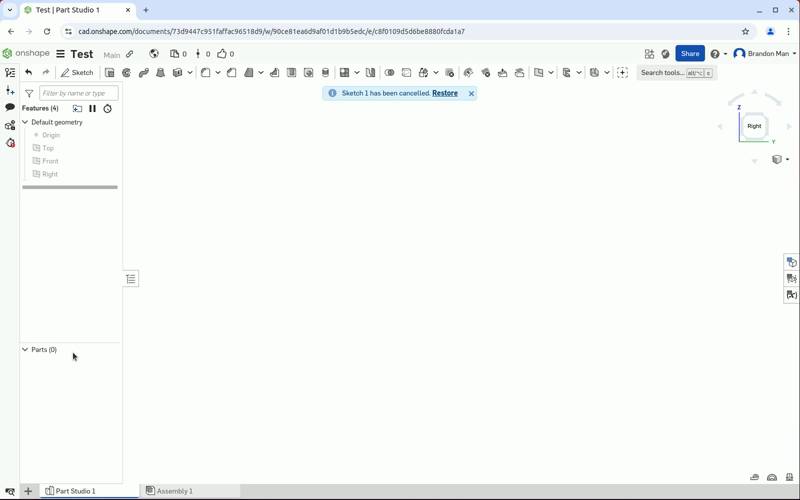
key(shift+y)
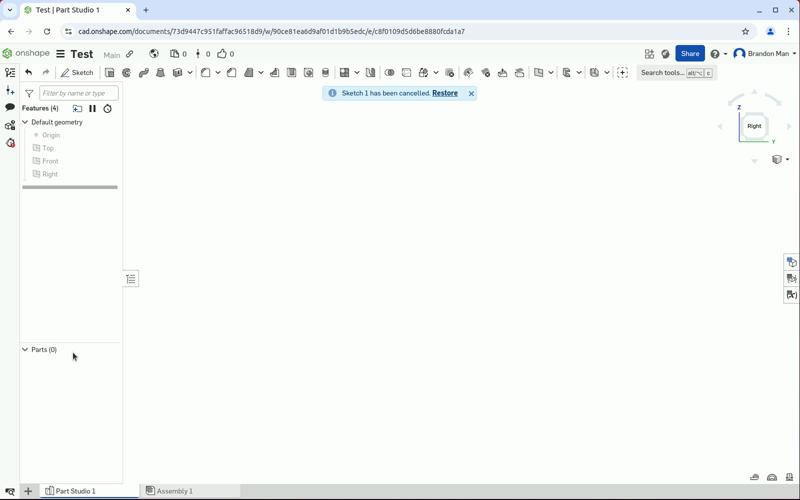
key(shift+s)
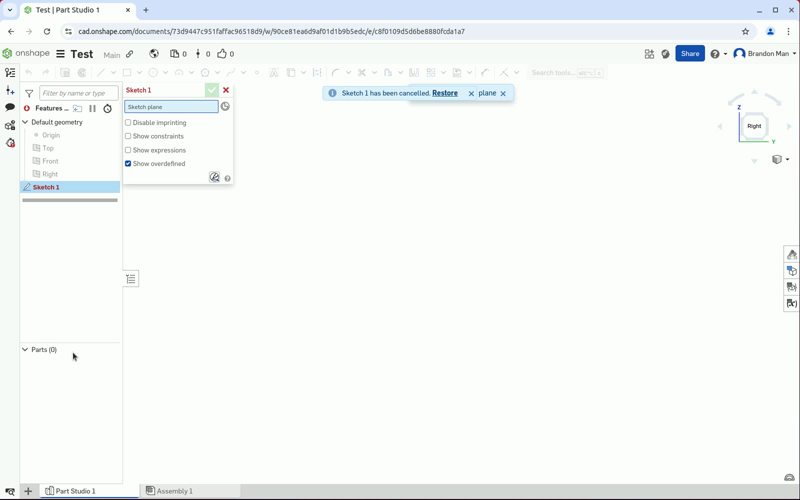
mouse_move(73, 176)
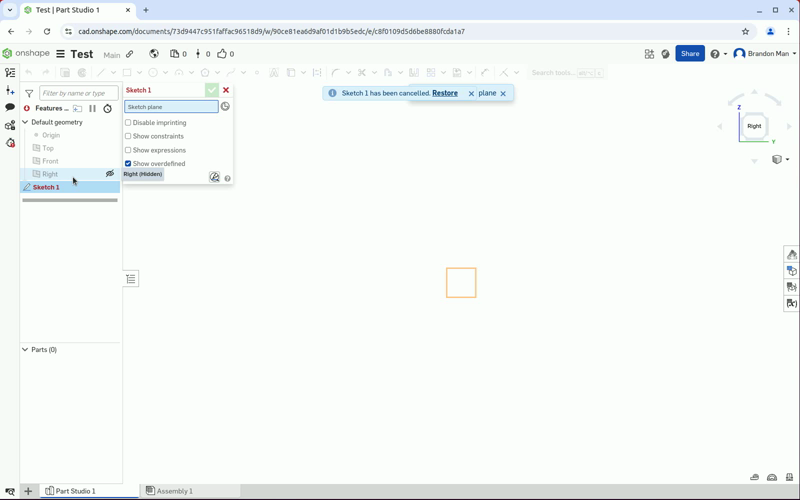
click(73, 176)
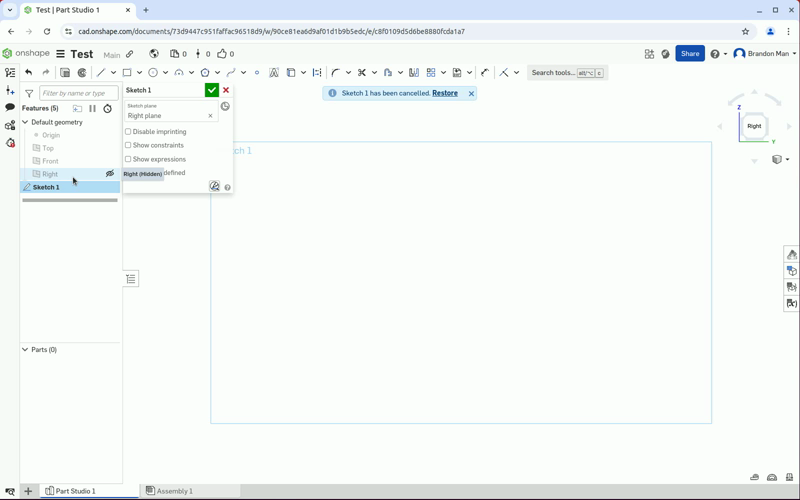
mouse_move(73, 352)
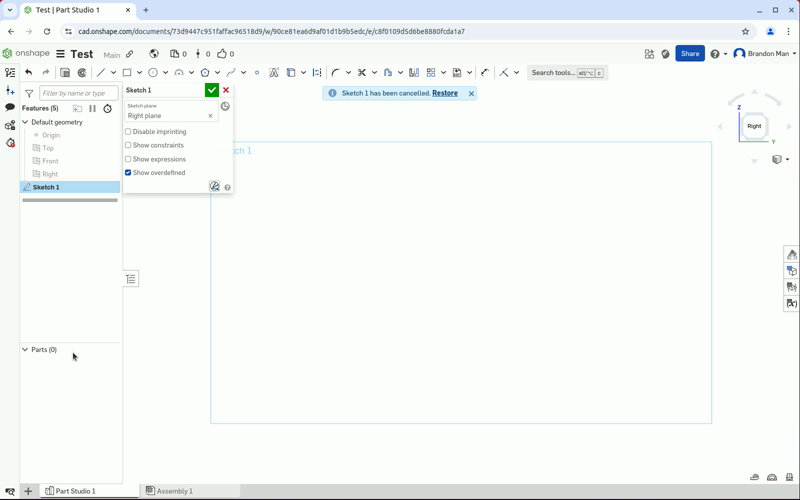
key(y)
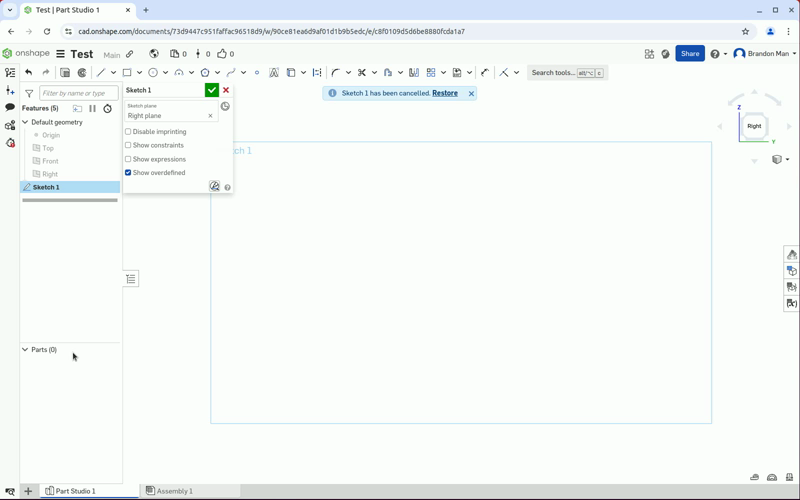
key(c)
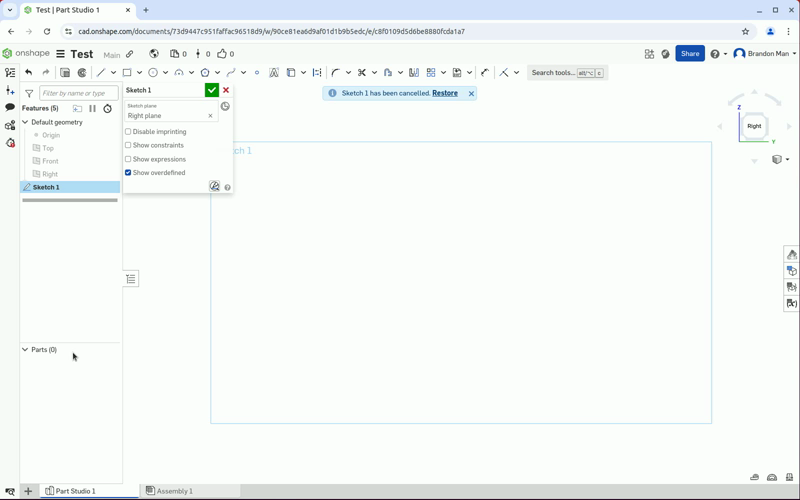
key_down(shift)
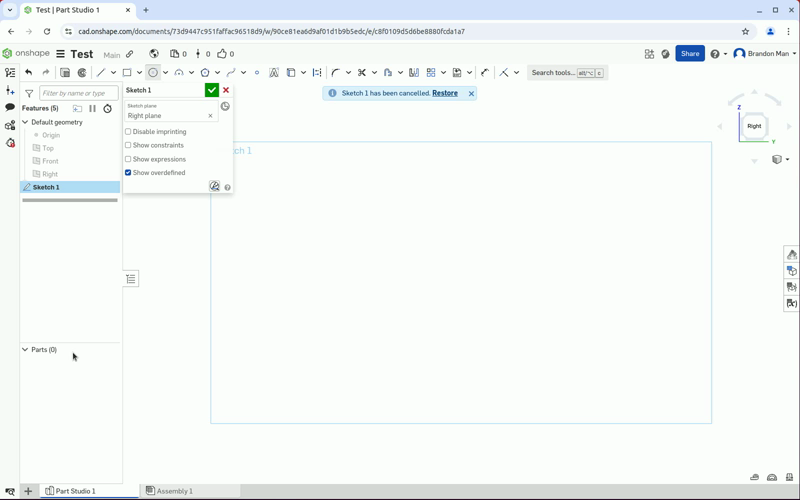
mouse_move(461, 282)
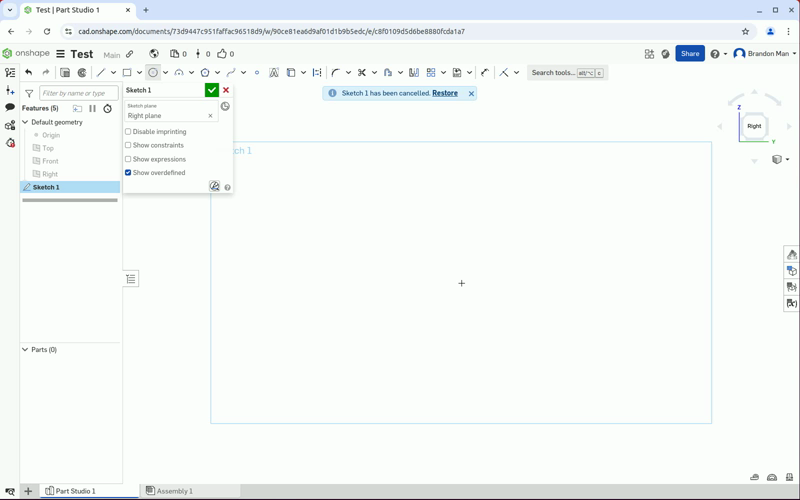
click(461, 282)
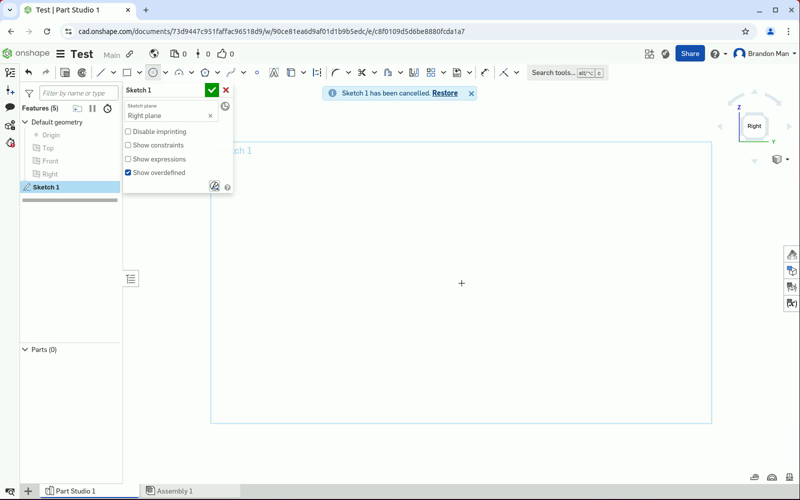
key_up(shift)
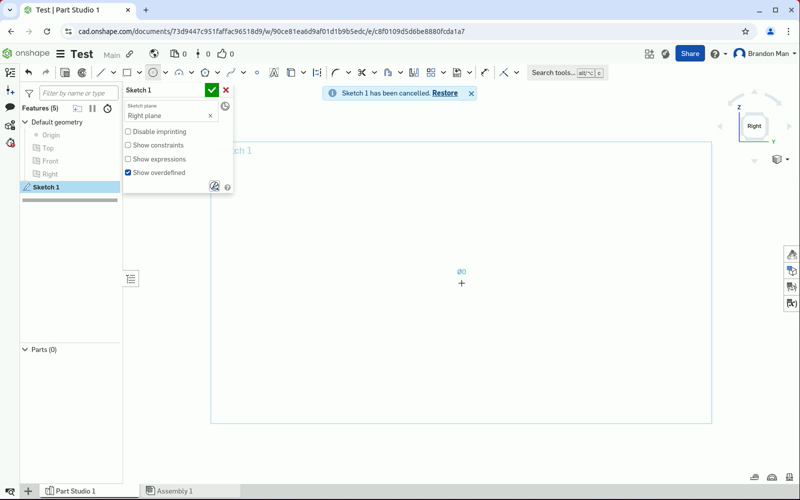
mouse_move(490, 282)
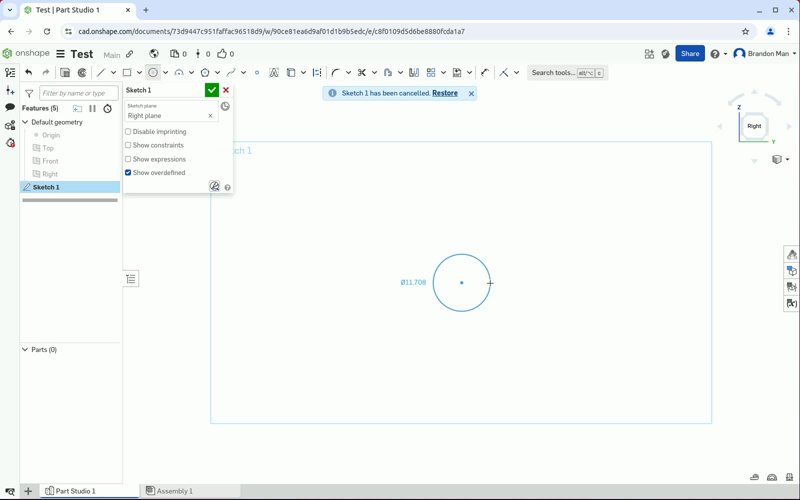
click(490, 282)
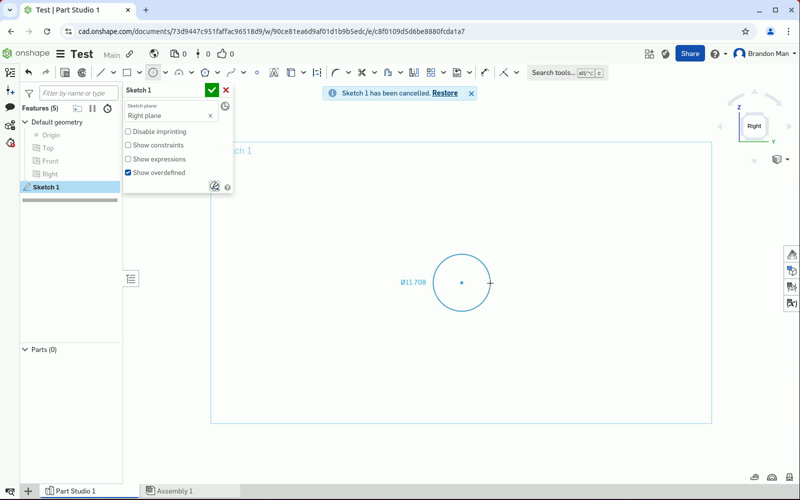
key(esc)
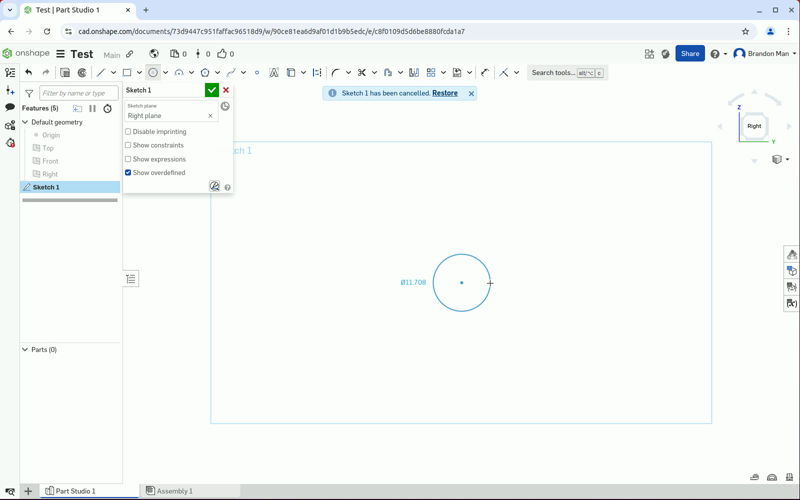
mouse_move(464, 270)
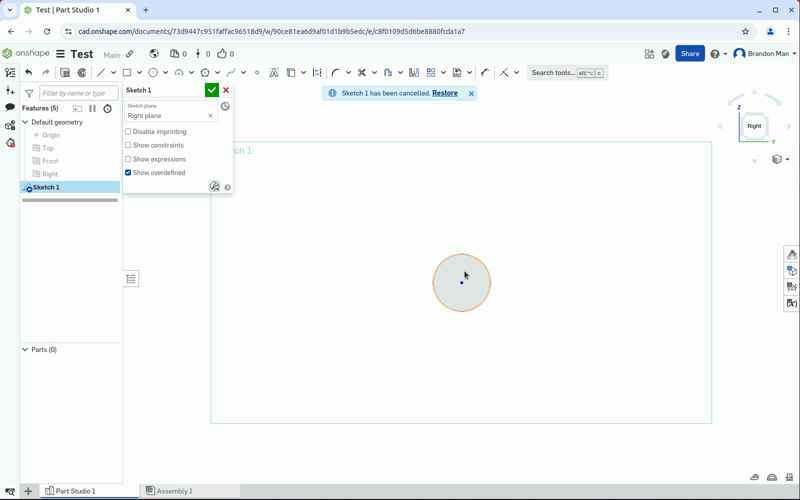
click(464, 270)
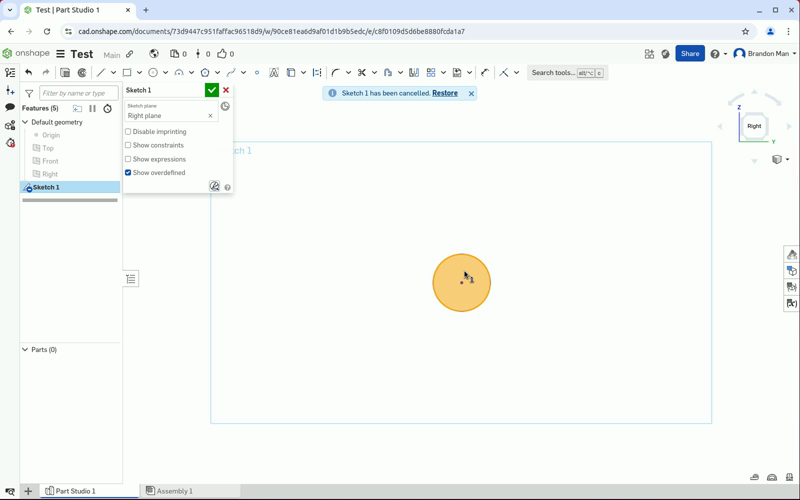
mouse_move(73, 352)
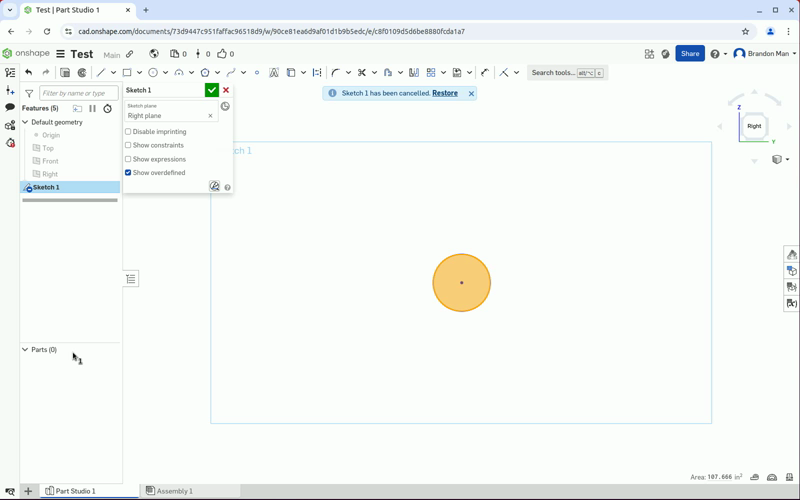
key(shift+y)
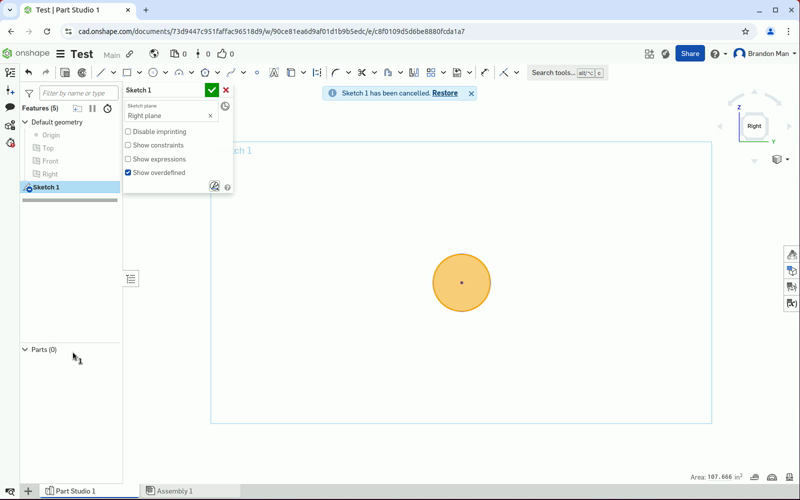
key(shift+e)
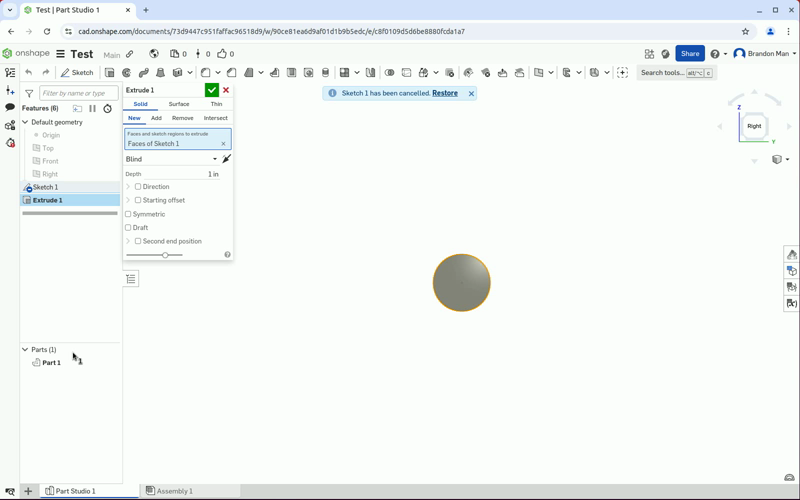
mouse_move(143, 106)
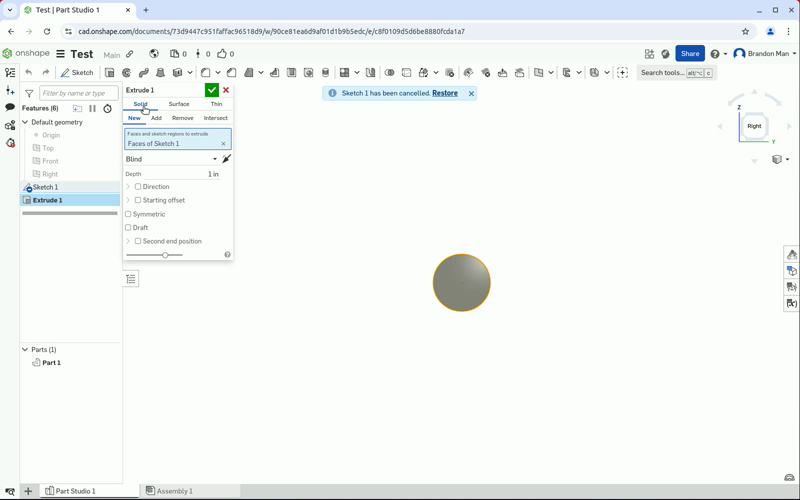
click(143, 106)
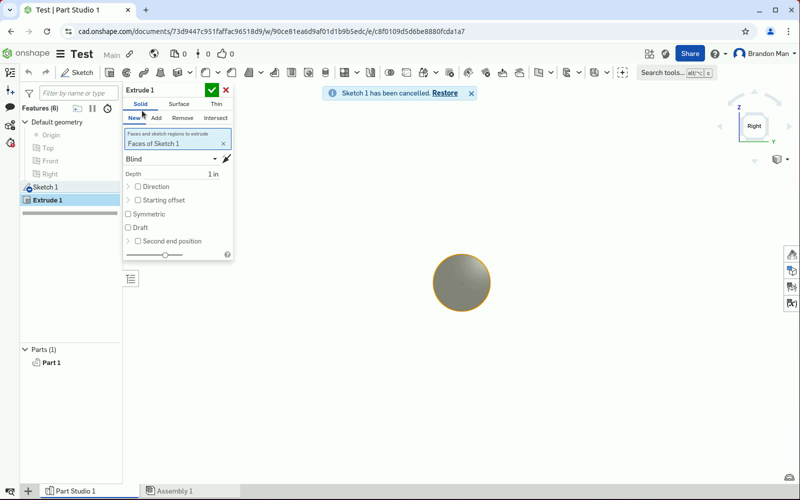
mouse_move(137, 120)
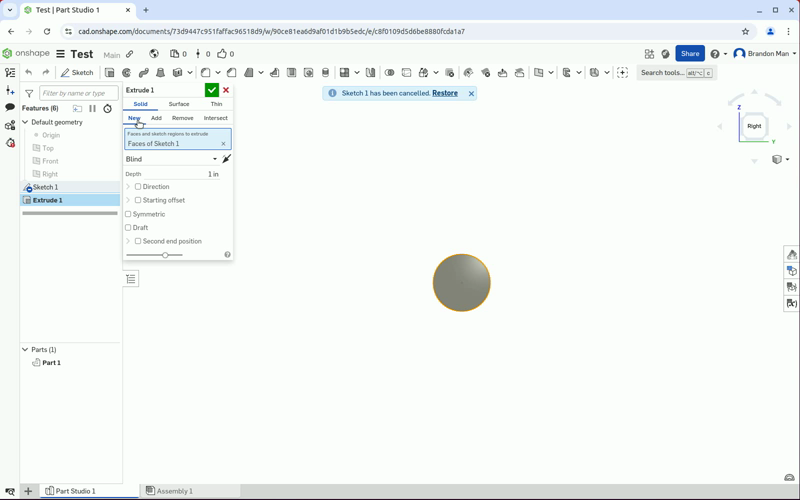
click(137, 120)
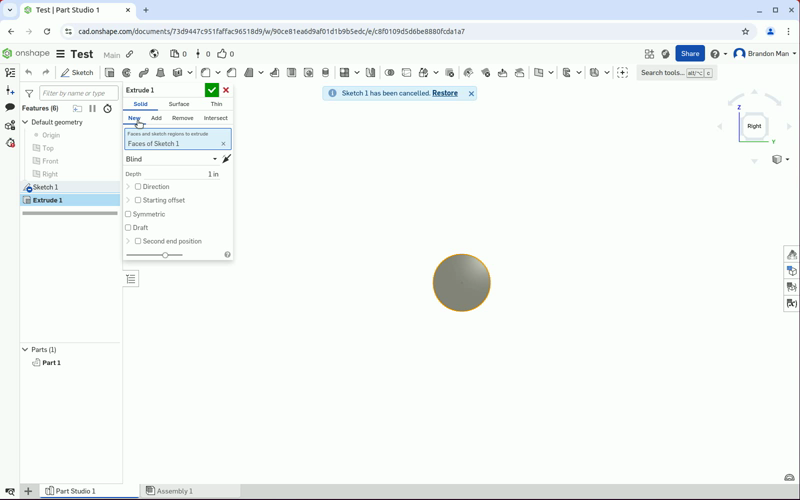
key(tab, 4)
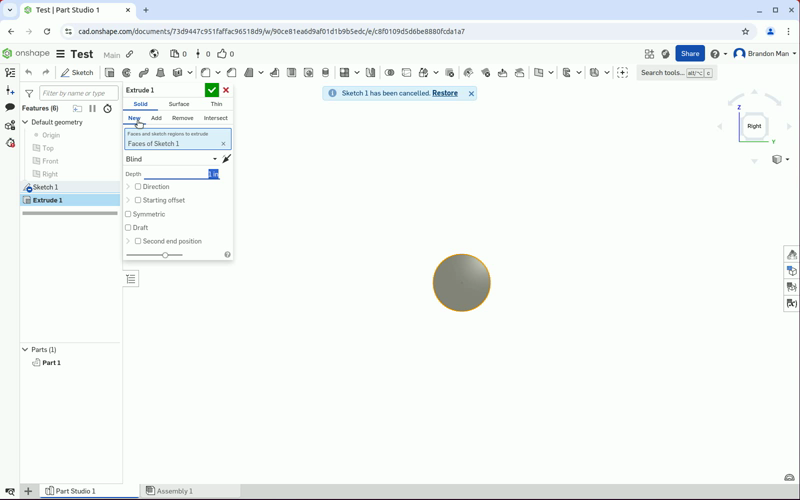
text(29.366)
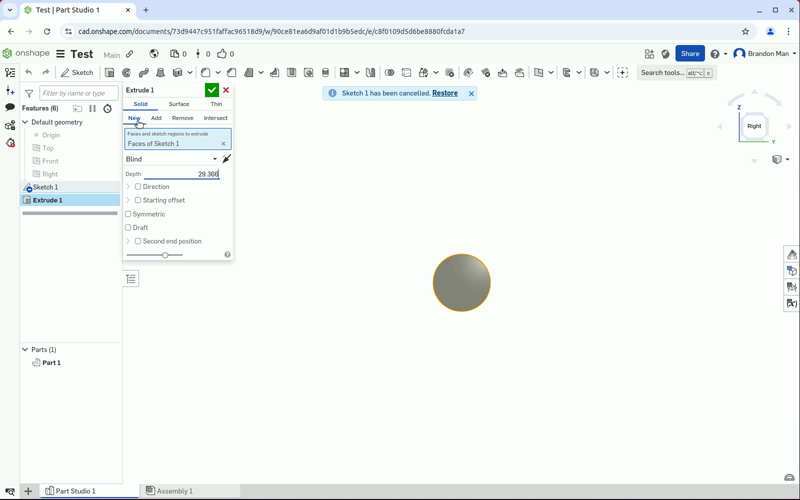
key(tab, 3)
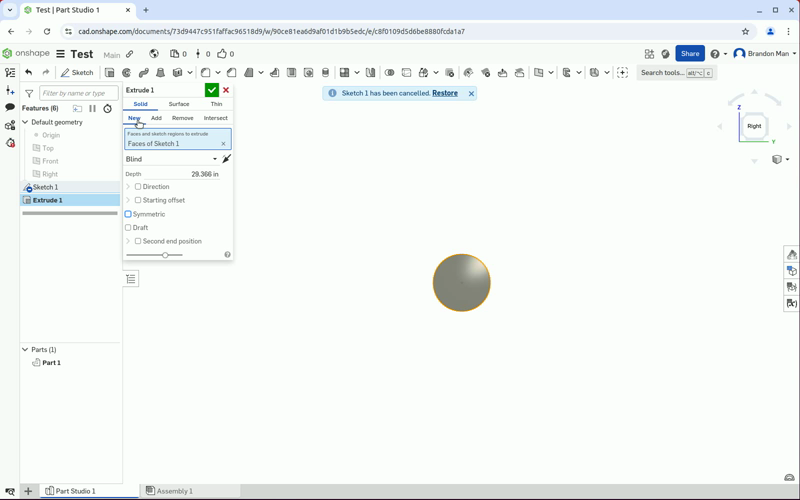
key(space)
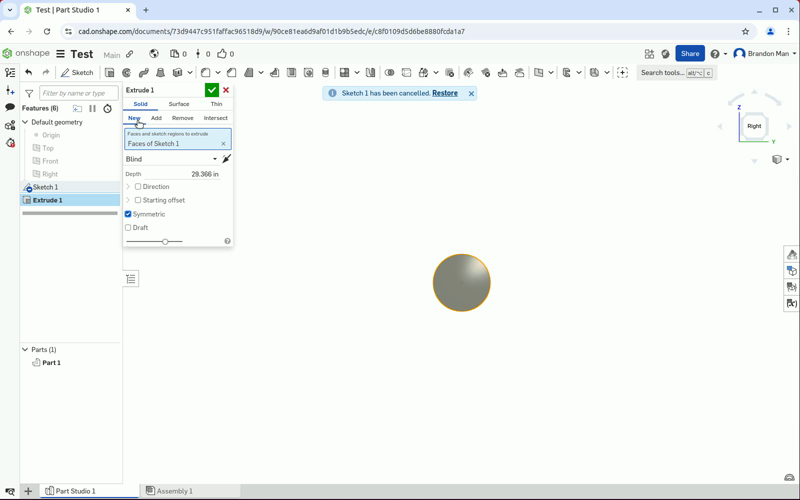
key(enter)
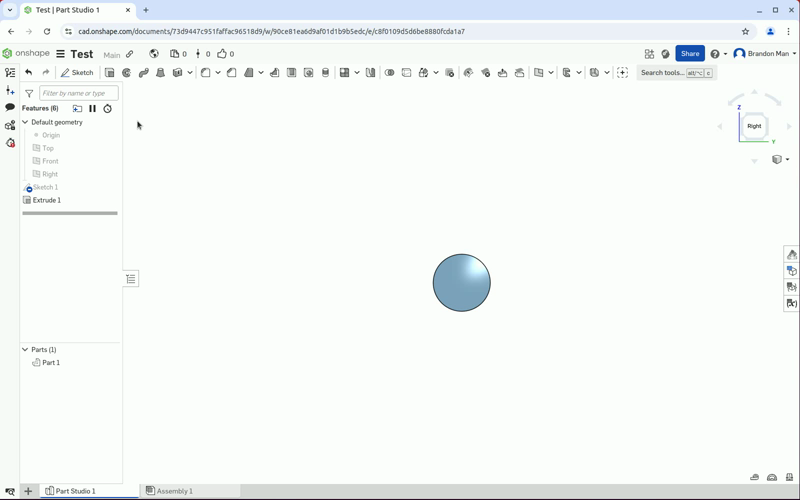
key(shift+h)
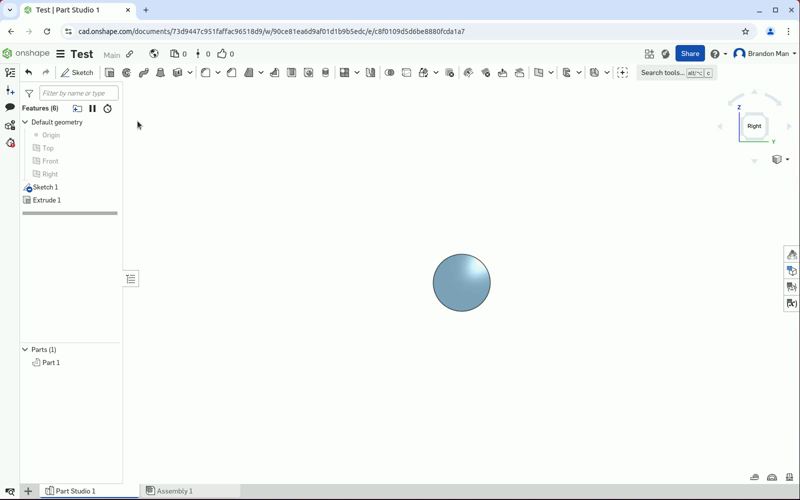
key(shift+h)
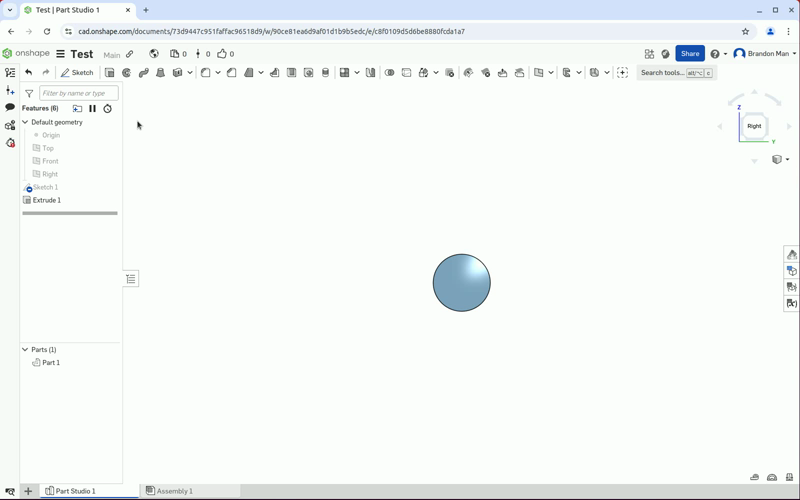
mouse_move(73, 189)
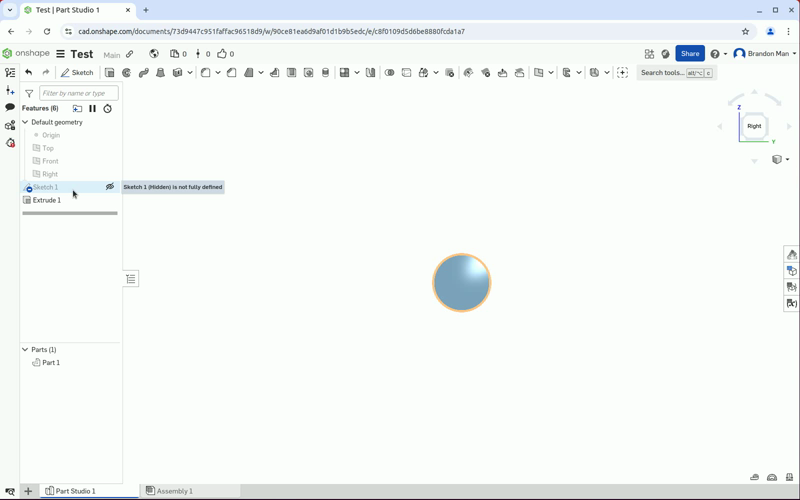
click(73, 189)
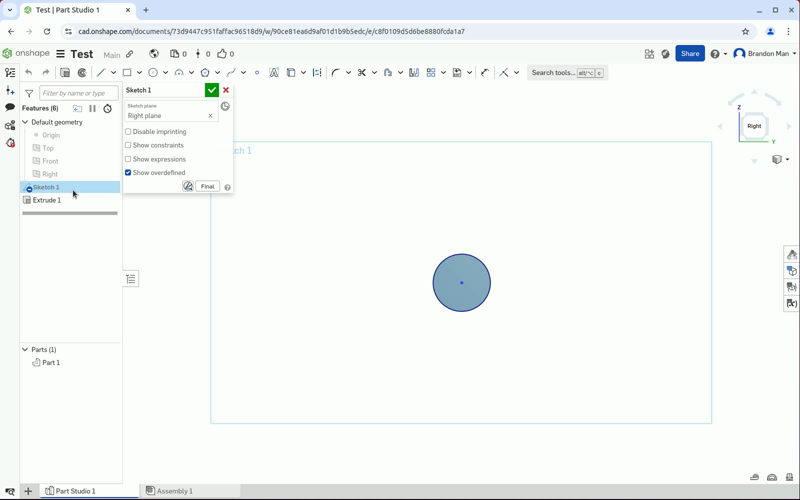
mouse_move(229, 92)
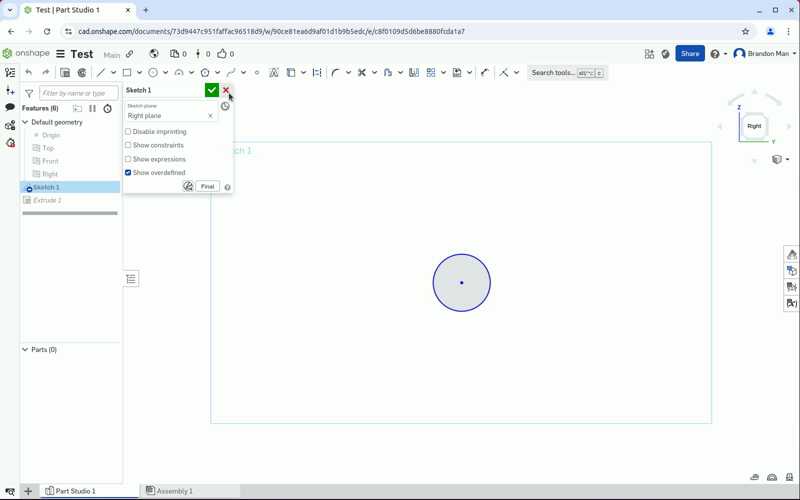
click(229, 92)
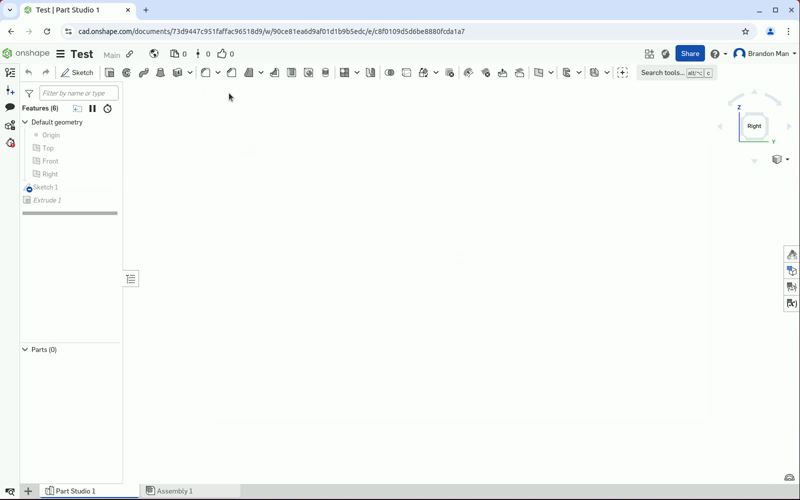
mouse_move(541, 75)
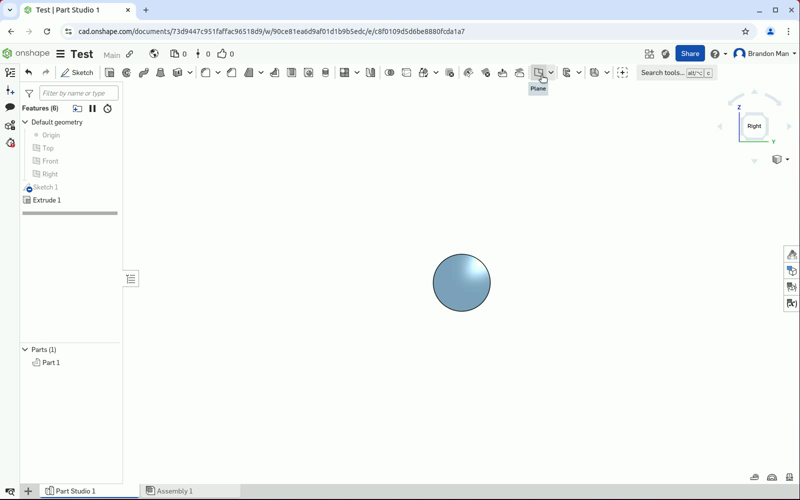
click(541, 75)
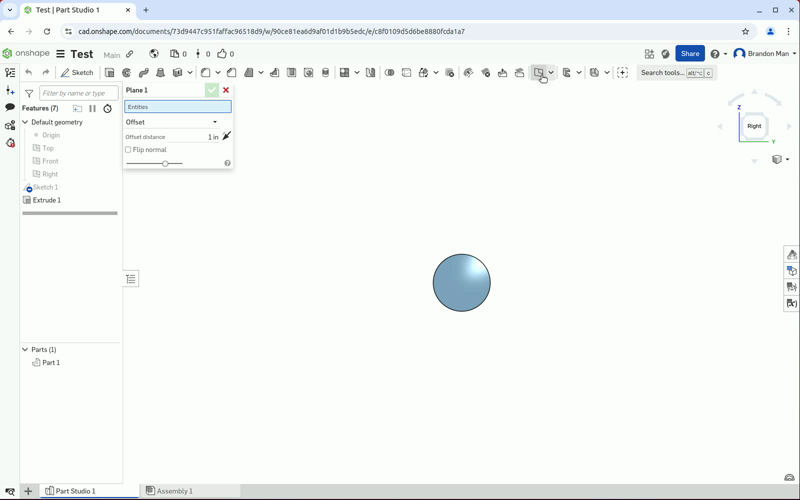
mouse_move(73, 176)
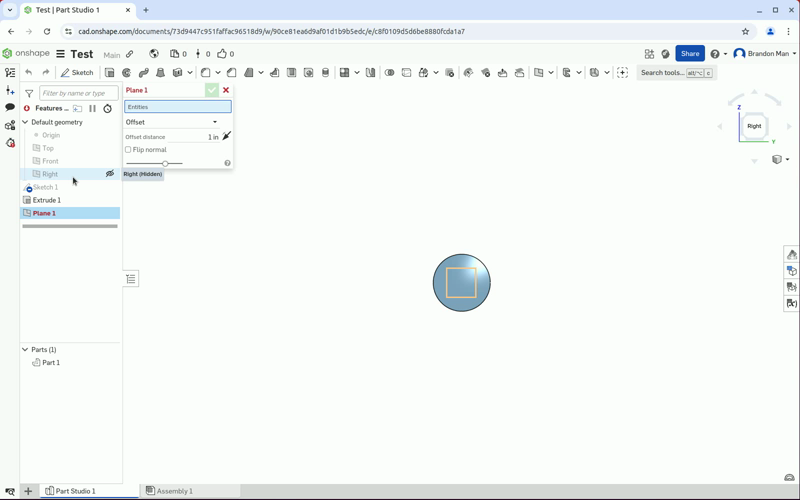
click(73, 176)
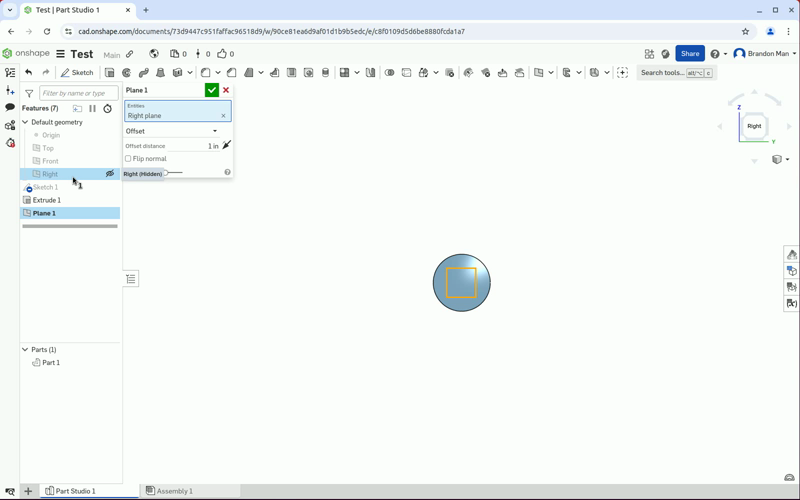
key(tab, 2)
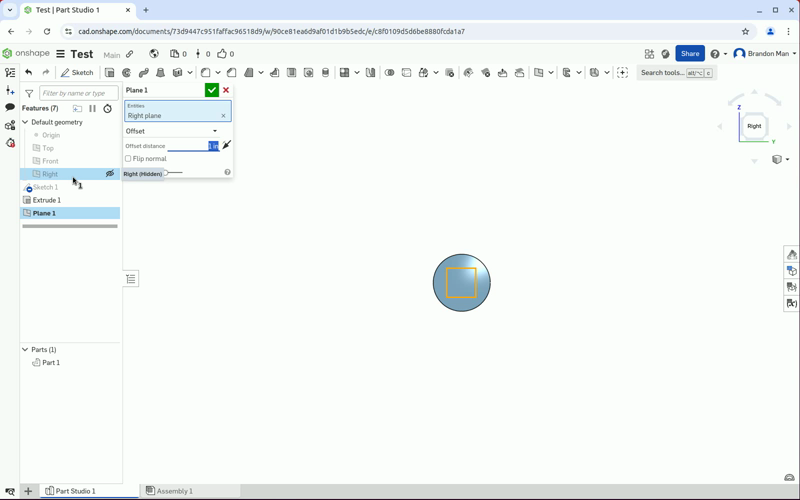
text(14.697)
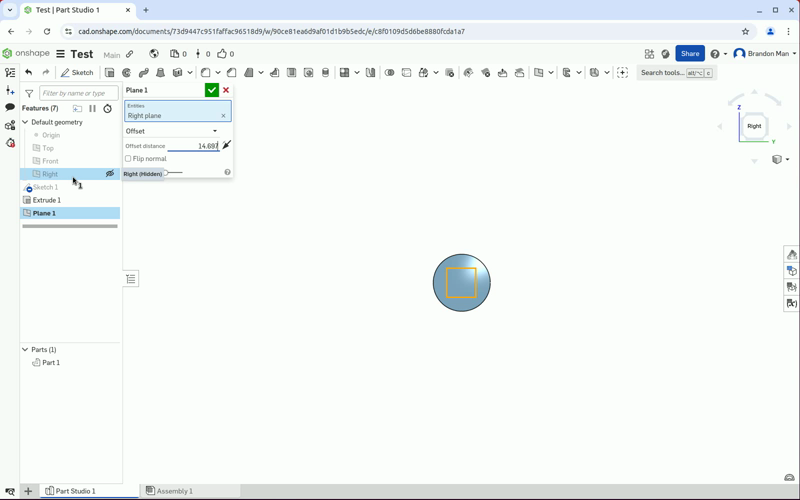
key(enter, 2)
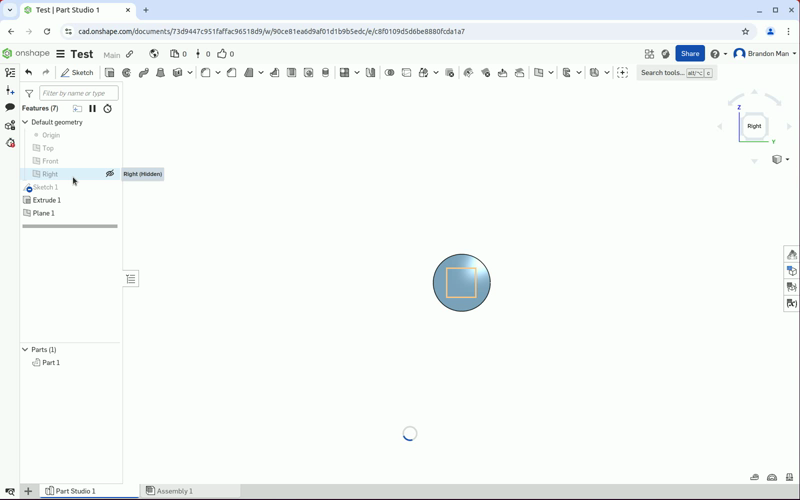
key(shift+s)
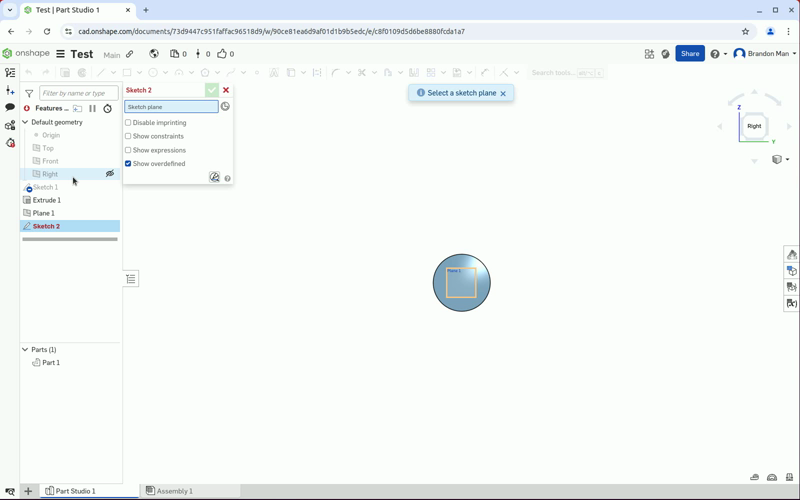
mouse_move(73, 215)
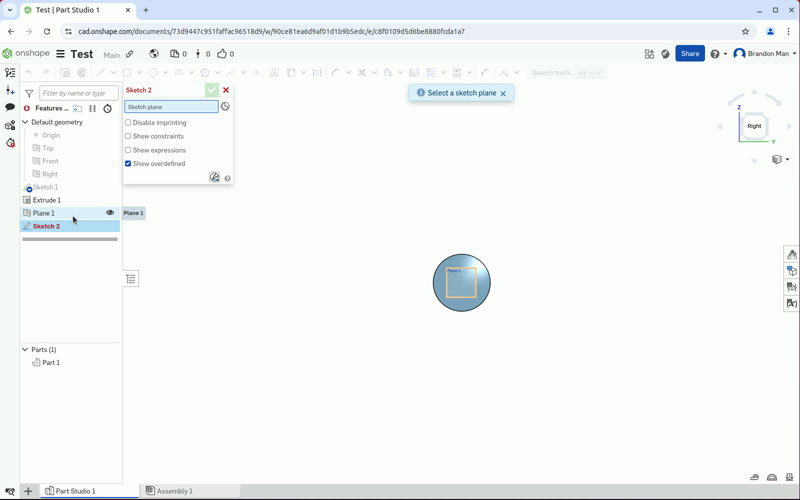
click(73, 215)
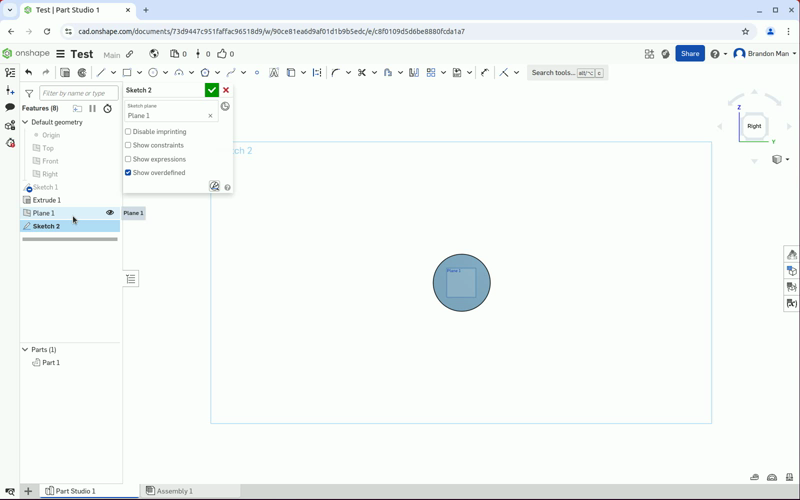
mouse_move(73, 352)
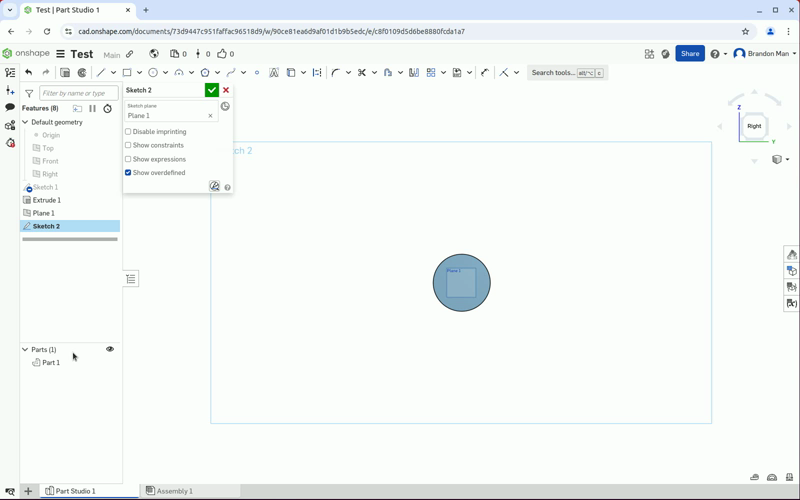
key(y)
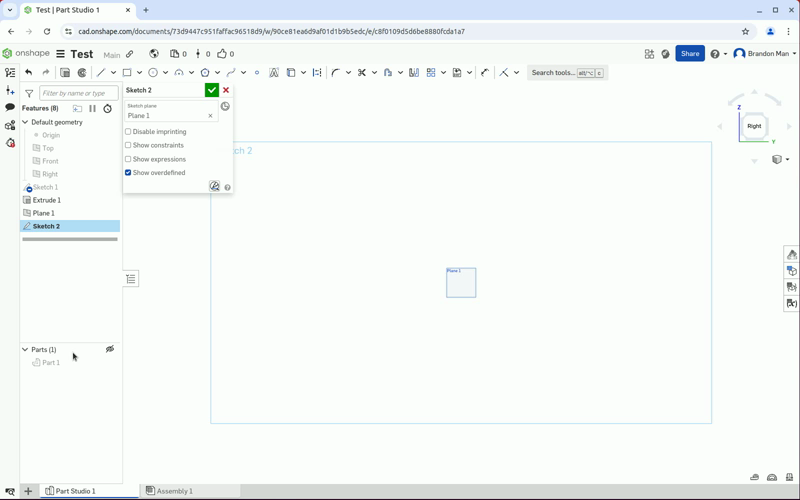
key(c)
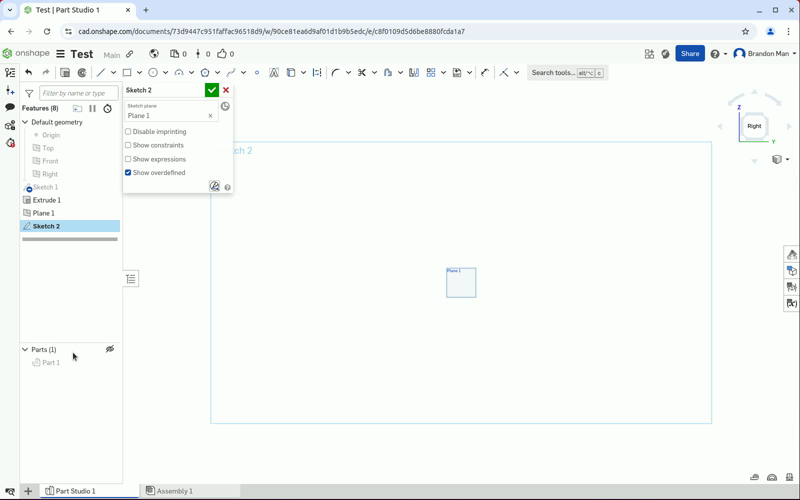
key_down(shift)
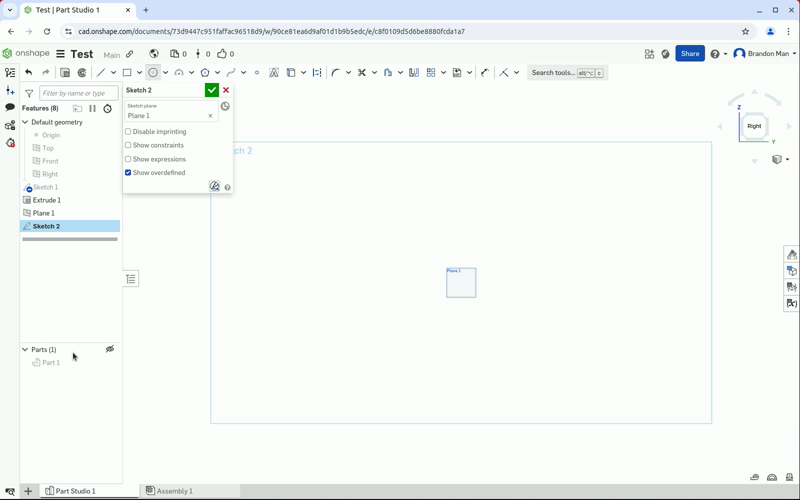
mouse_move(461, 282)
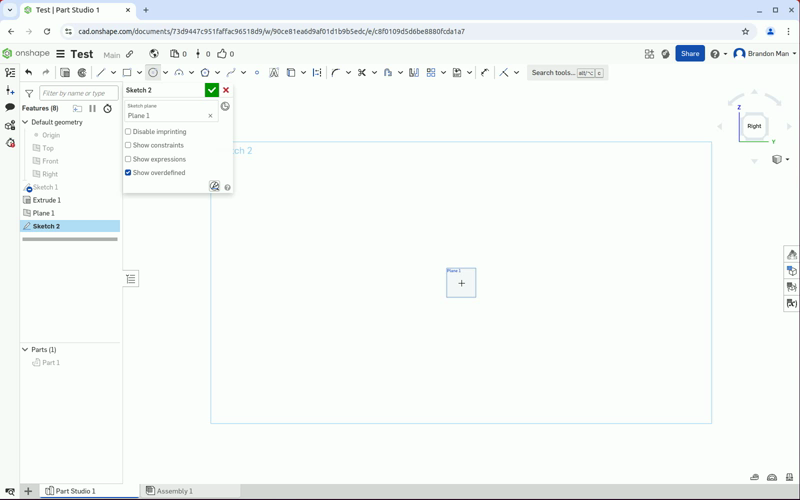
click(461, 282)
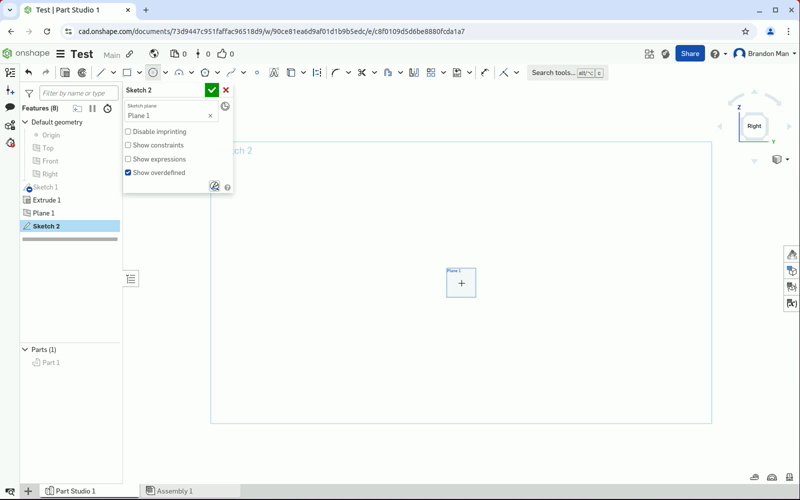
key_up(shift)
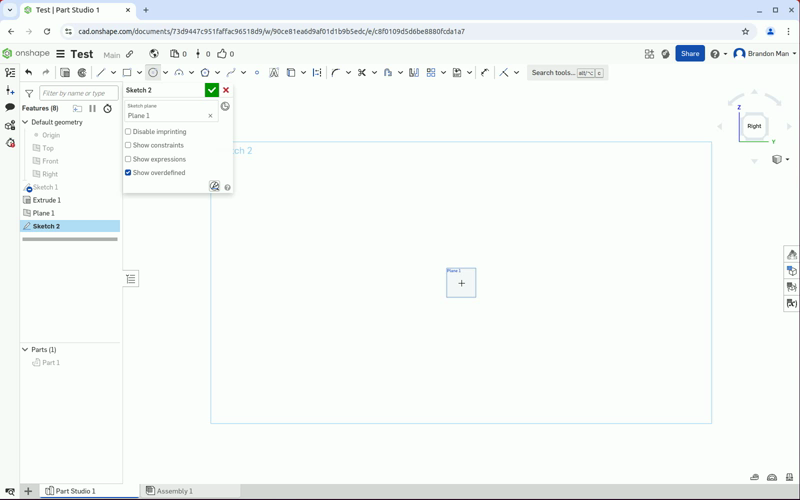
mouse_move(481, 282)
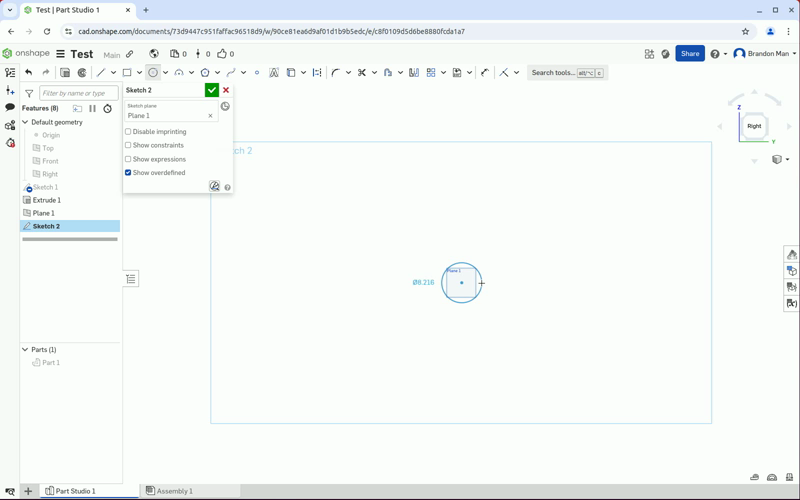
click(481, 282)
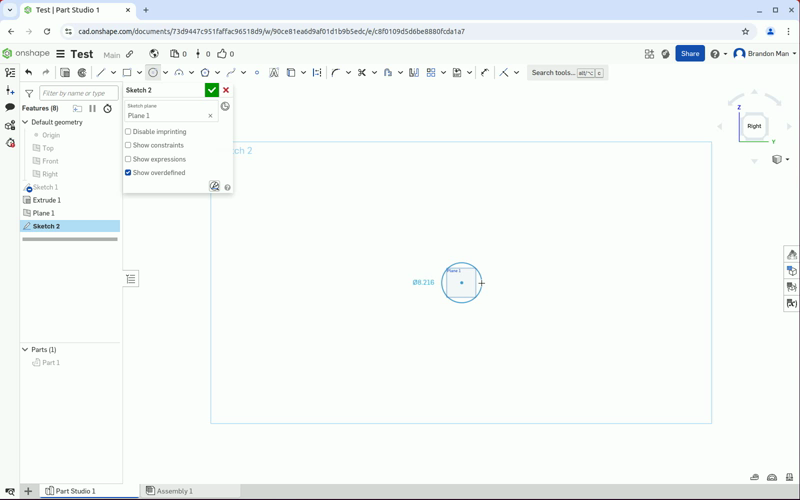
key(esc)
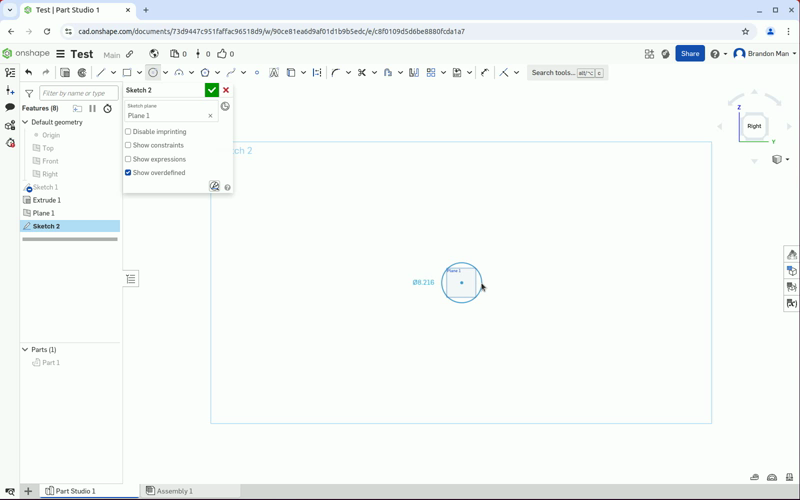
mouse_move(456, 269)
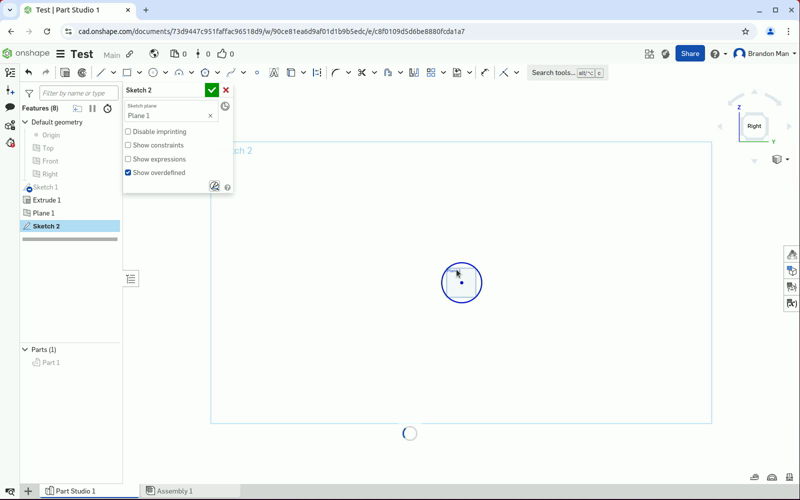
scroll(6)
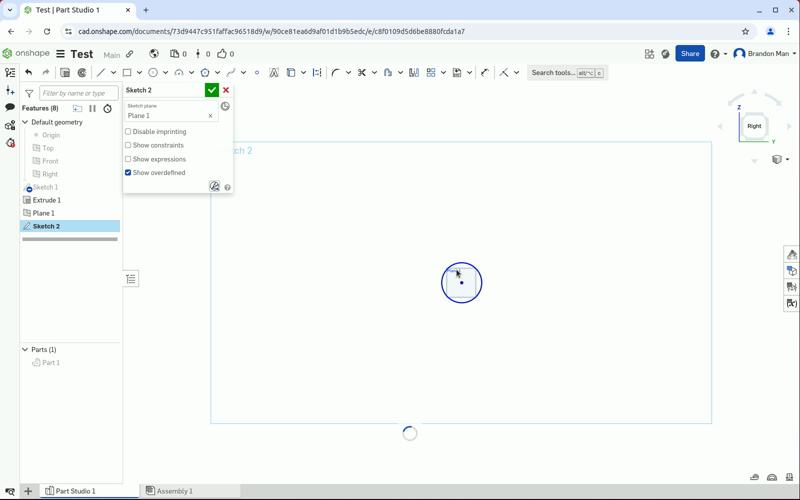
scroll(6)
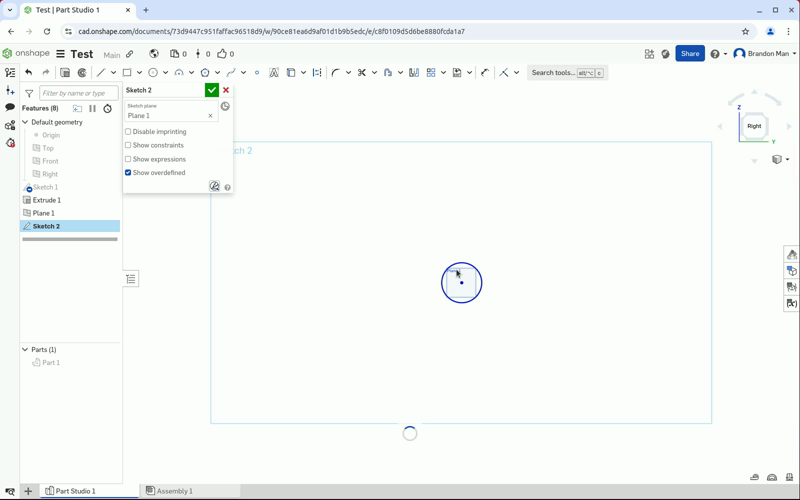
scroll(6)
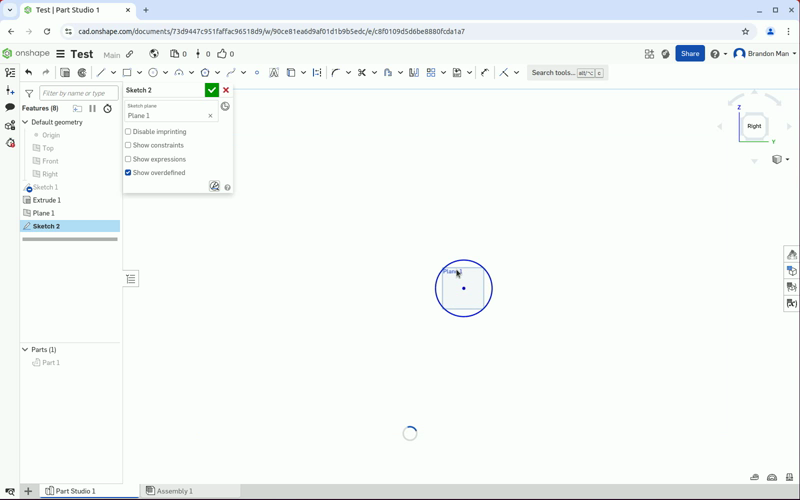
scroll(6)
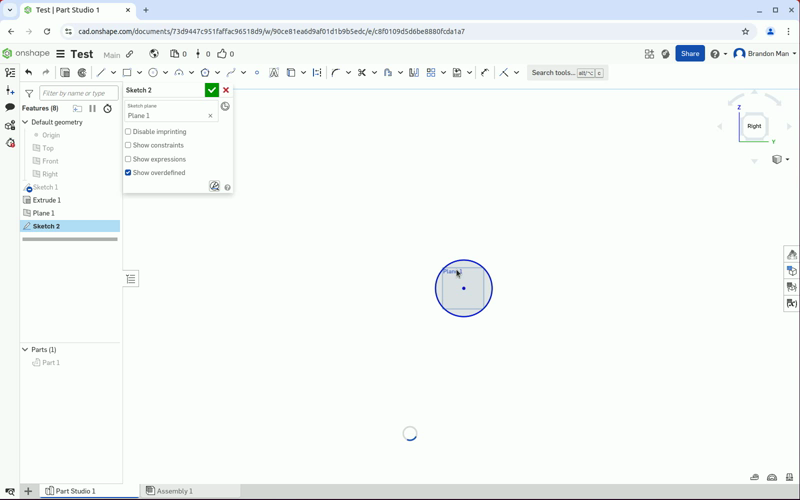
scroll(6)
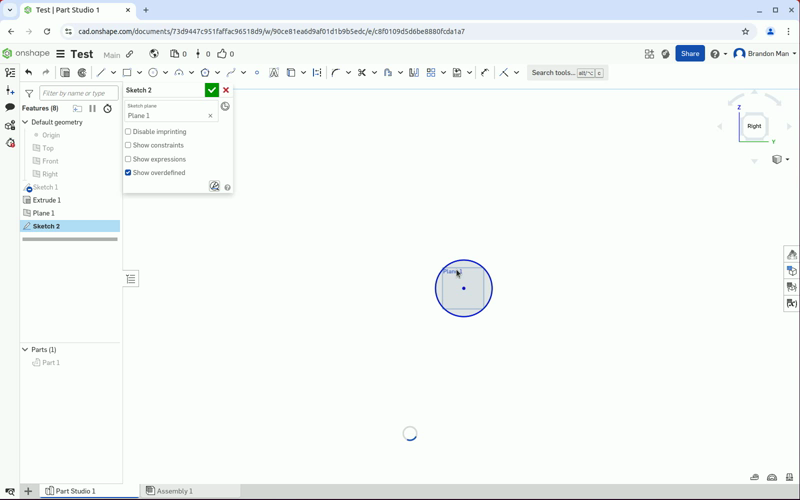
scroll(6)
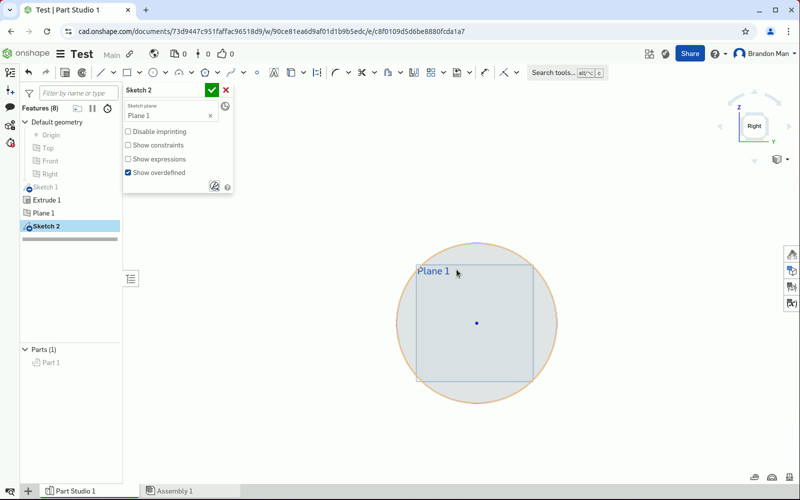
scroll(6)
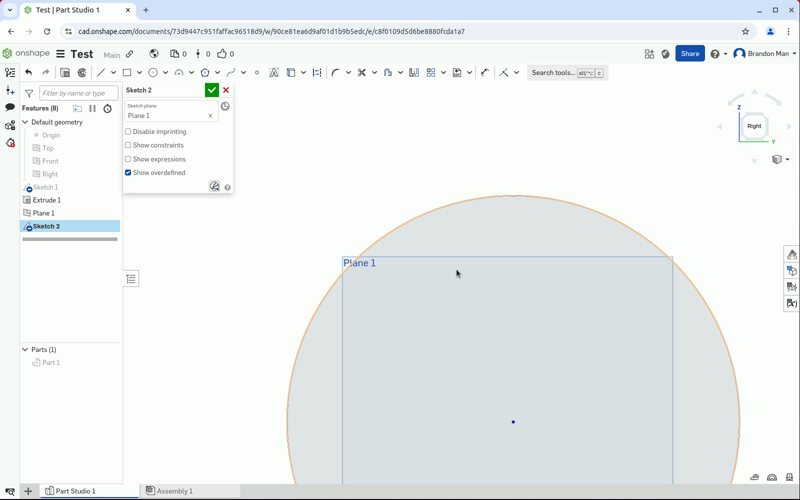
click(456, 269)
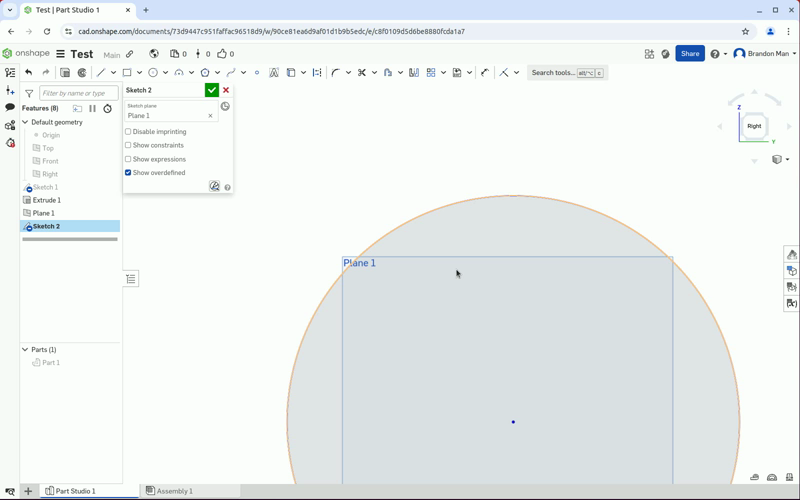
scroll(-6)
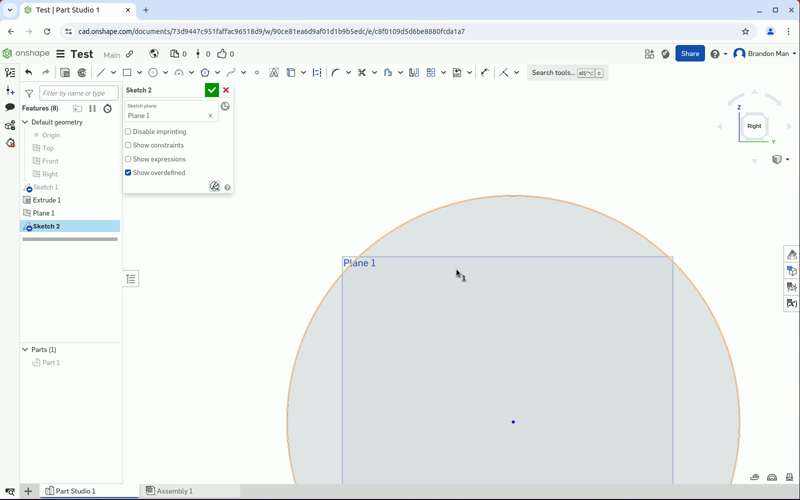
scroll(-6)
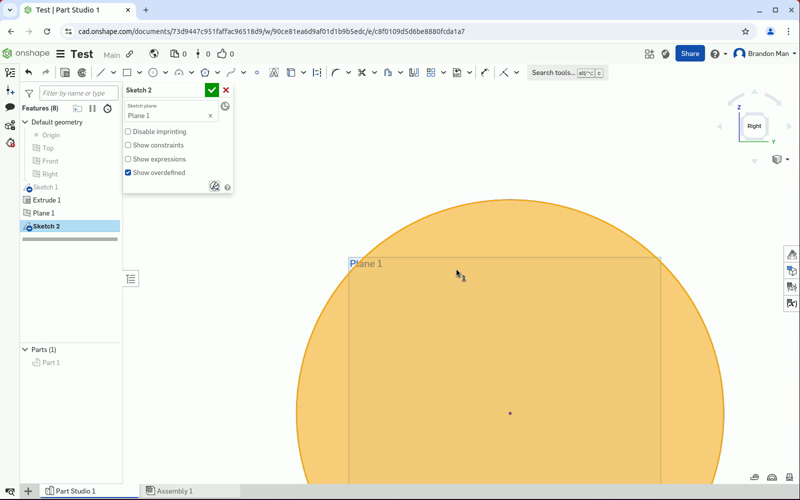
scroll(-6)
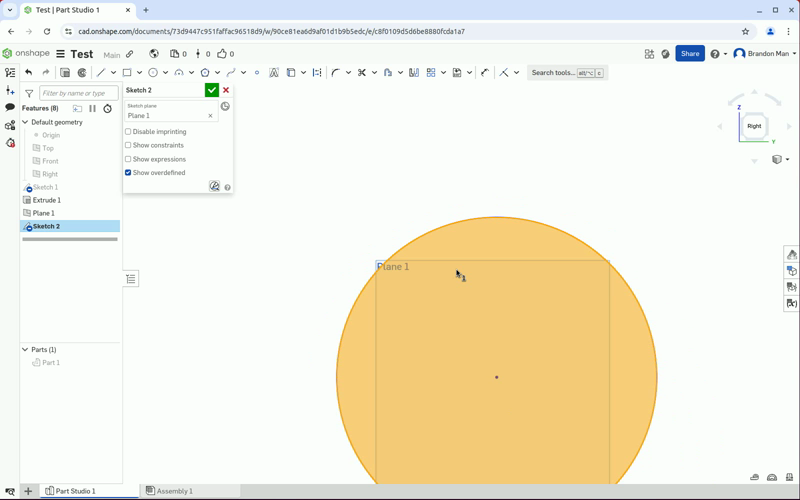
scroll(-6)
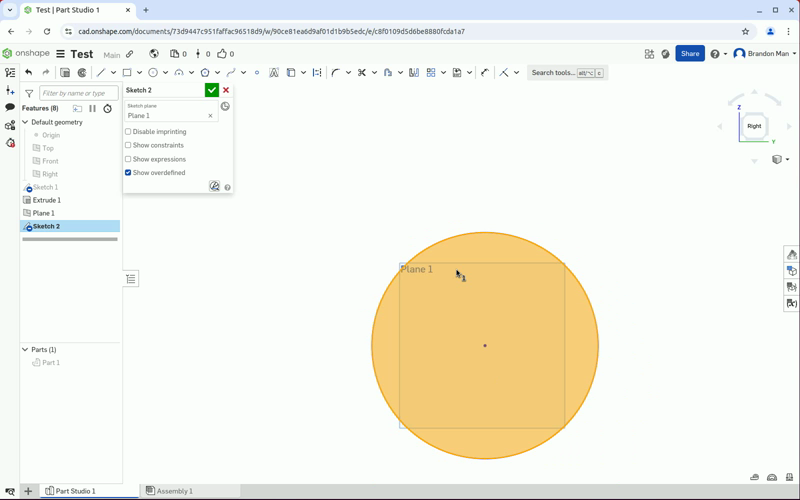
scroll(-6)
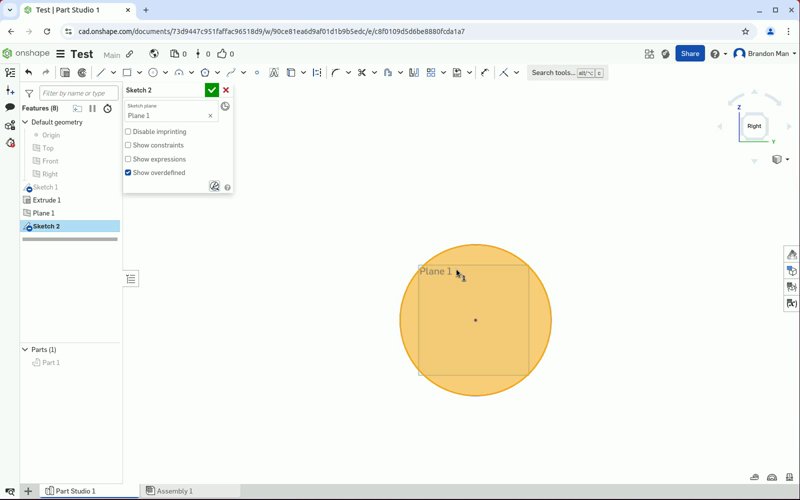
scroll(-6)
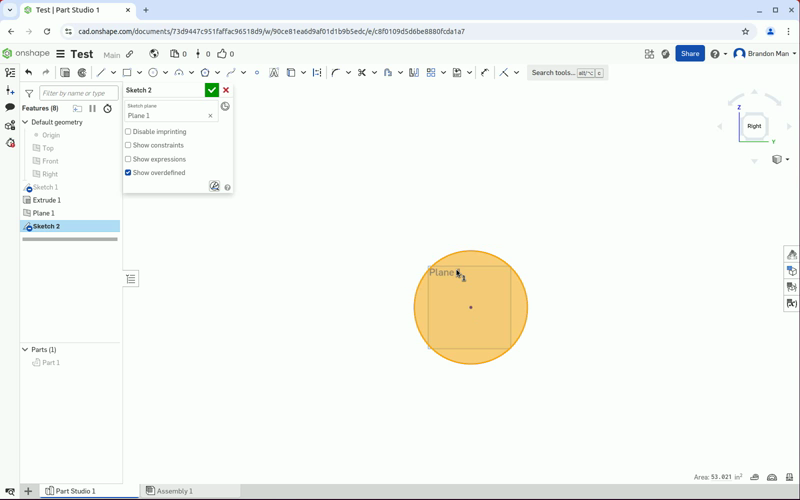
scroll(-6)
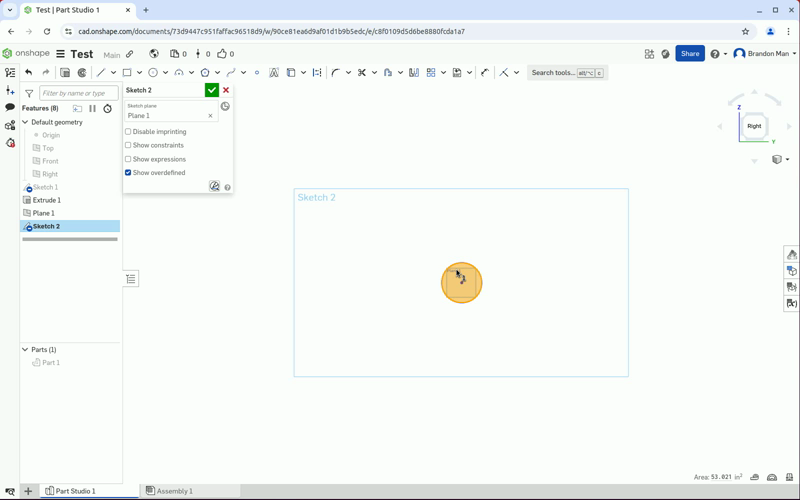
mouse_move(73, 352)
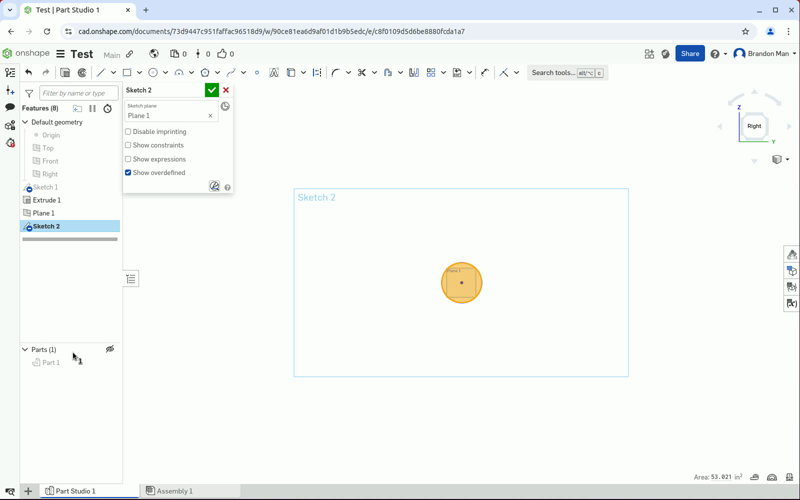
key(shift+y)
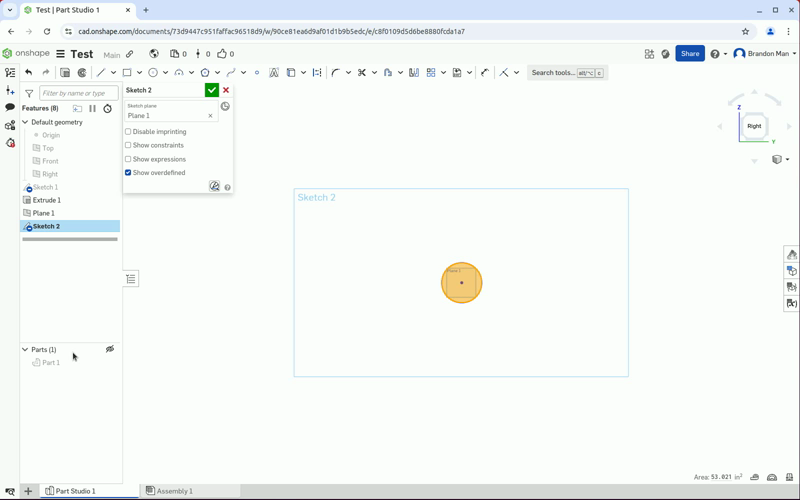
key(shift+e)
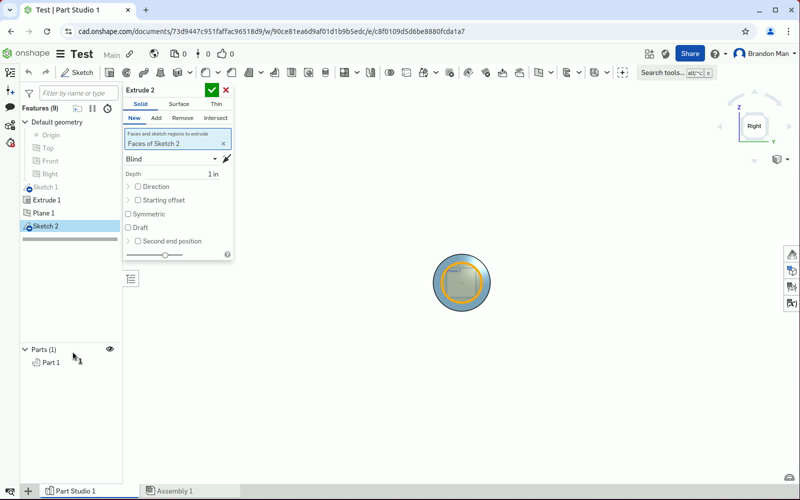
mouse_move(143, 106)
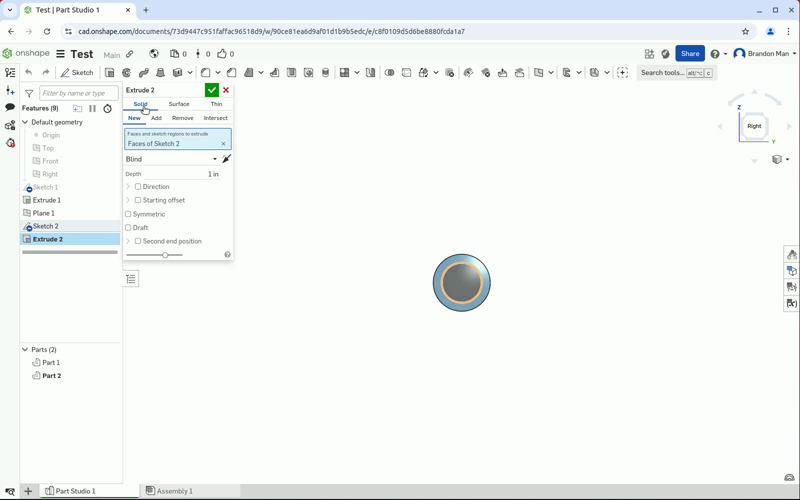
click(143, 106)
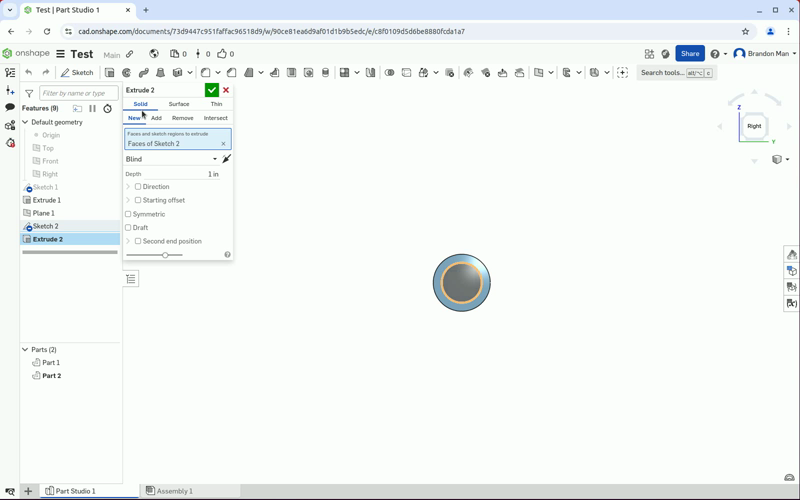
mouse_move(137, 120)
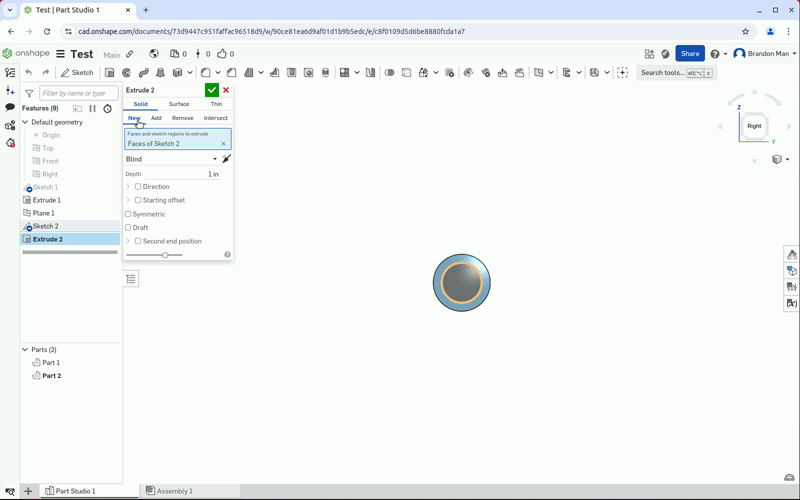
click(137, 120)
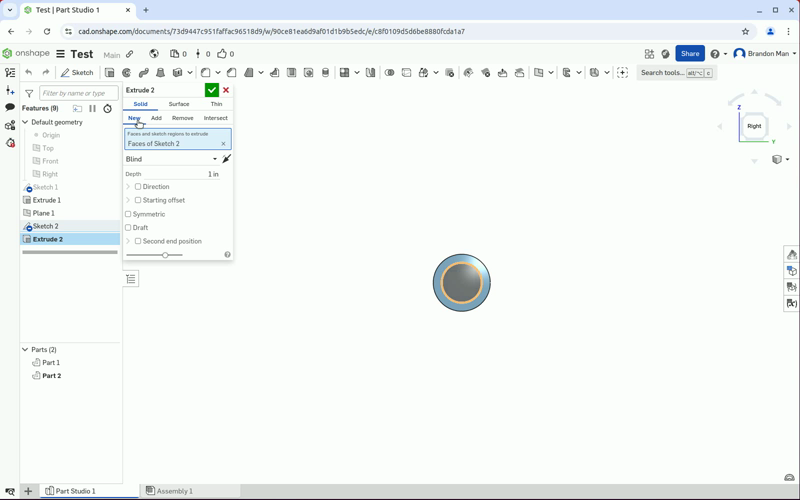
key(tab, 4)
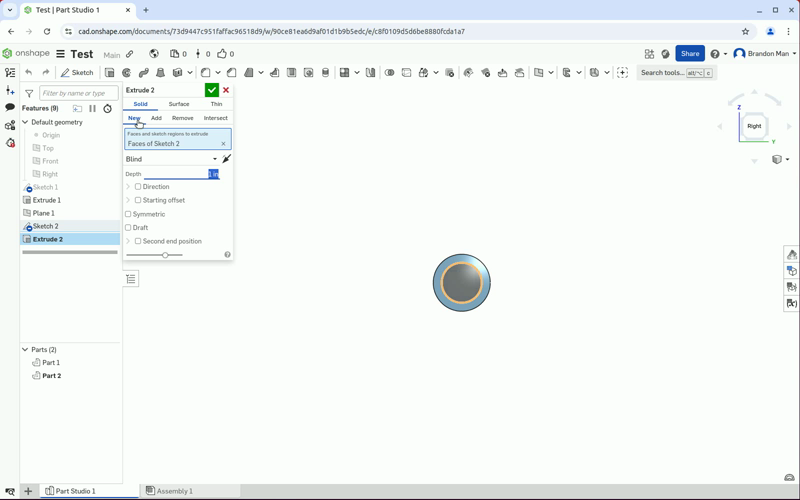
text(8.425)
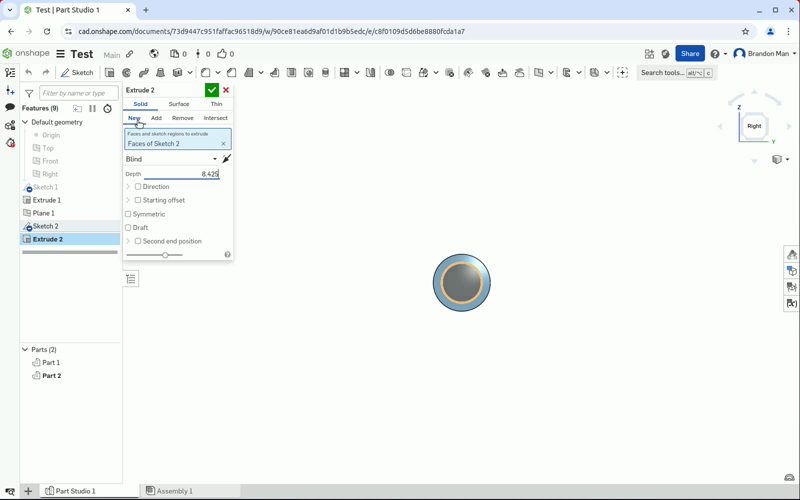
key(enter)
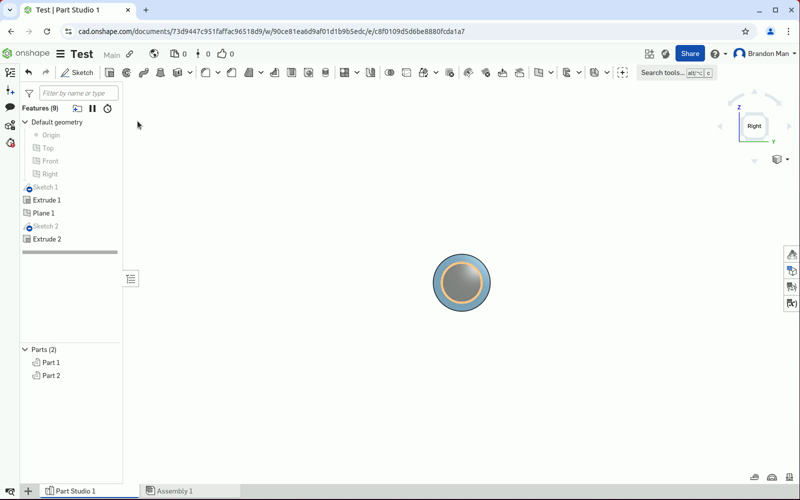
key(shift+h)
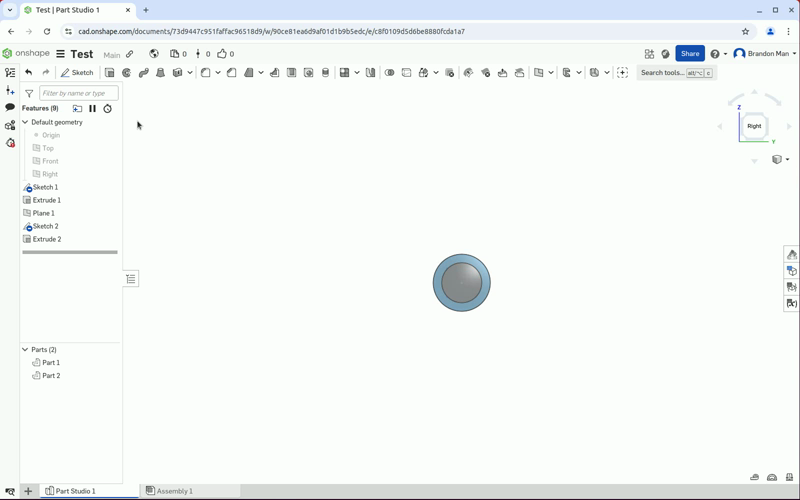
key(shift+h)
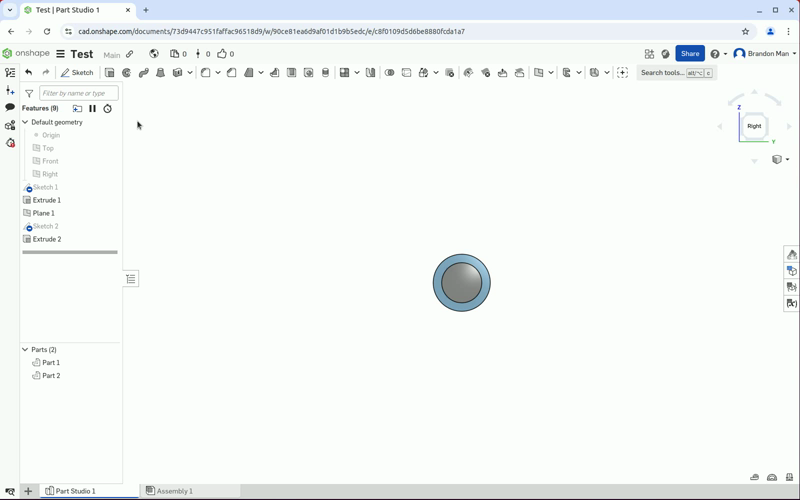
mouse_move(73, 189)
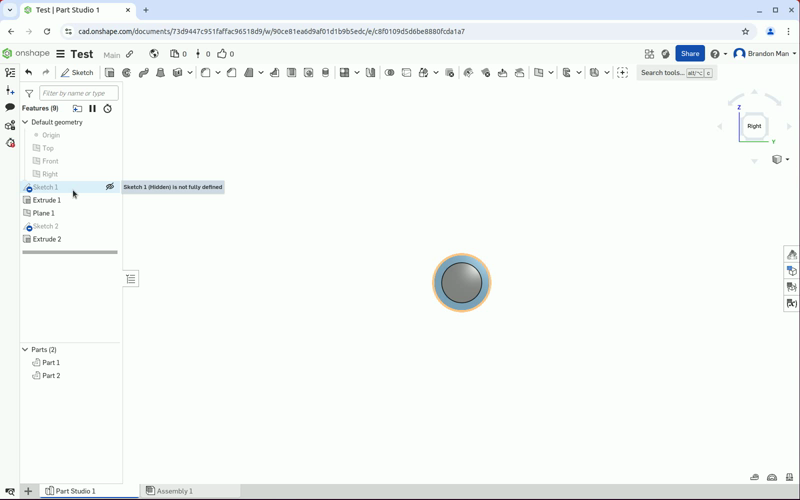
click(73, 189)
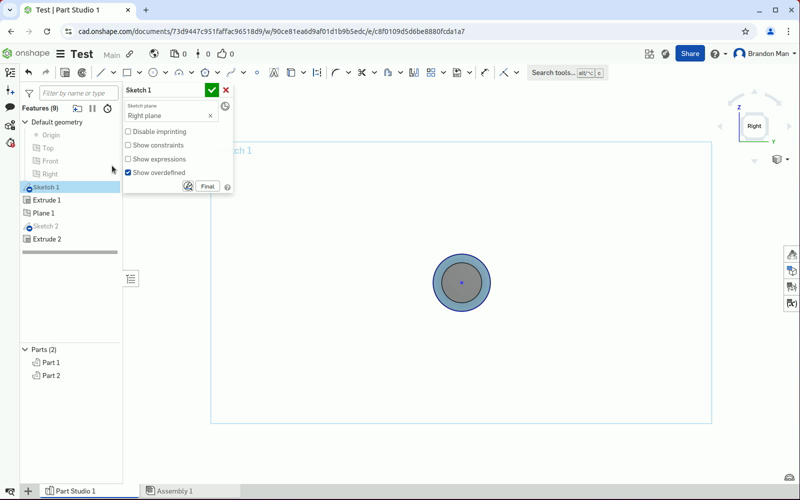
mouse_move(229, 92)
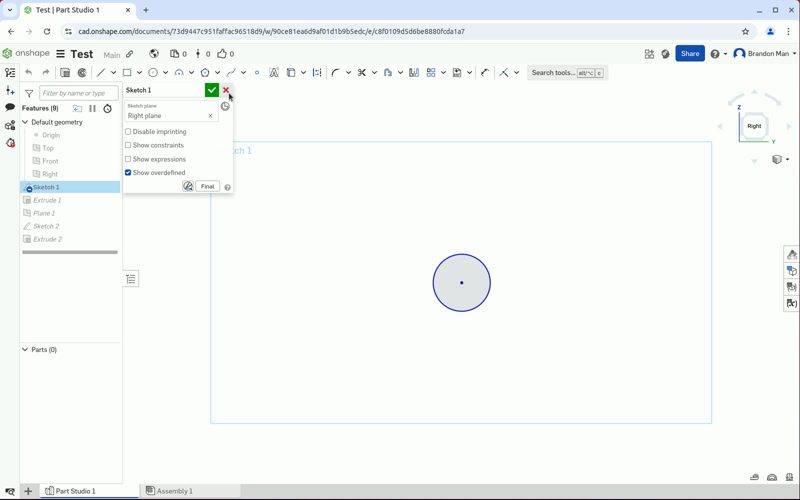
click(229, 92)
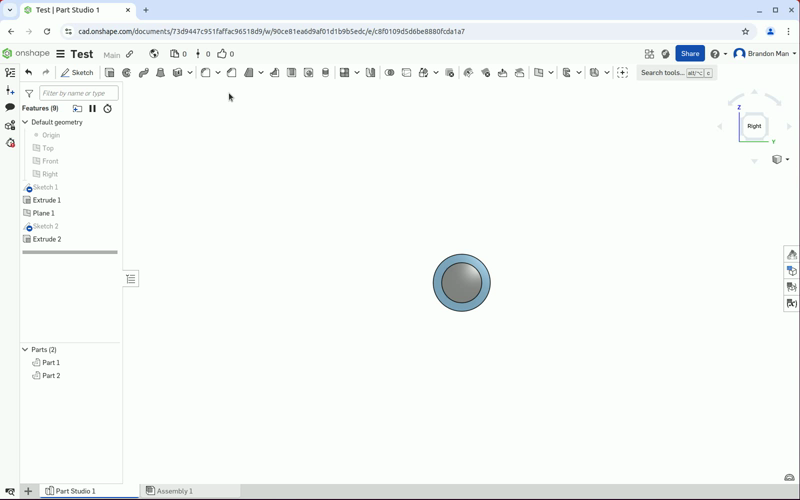
mouse_move(541, 75)
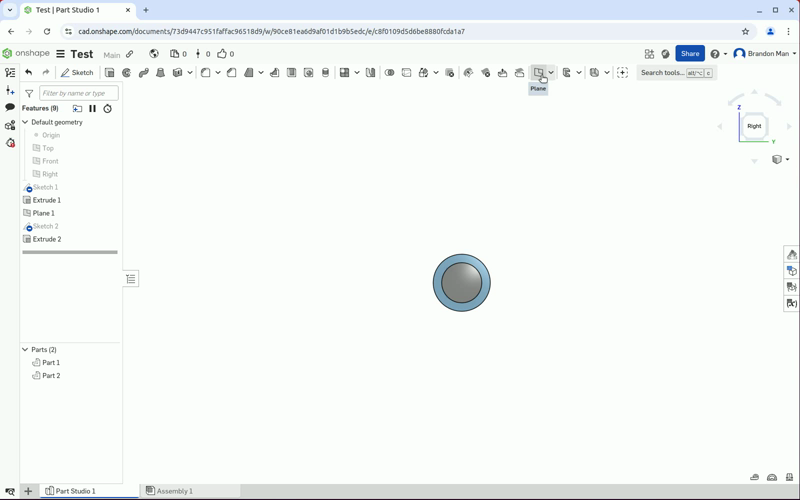
click(541, 75)
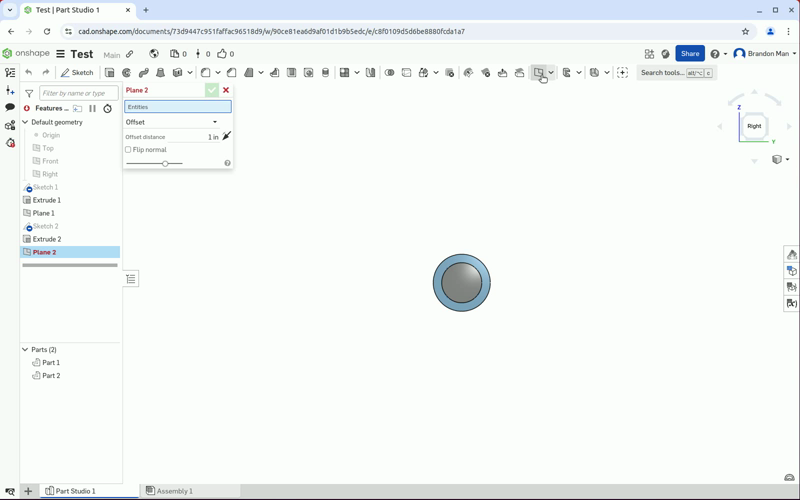
mouse_move(73, 176)
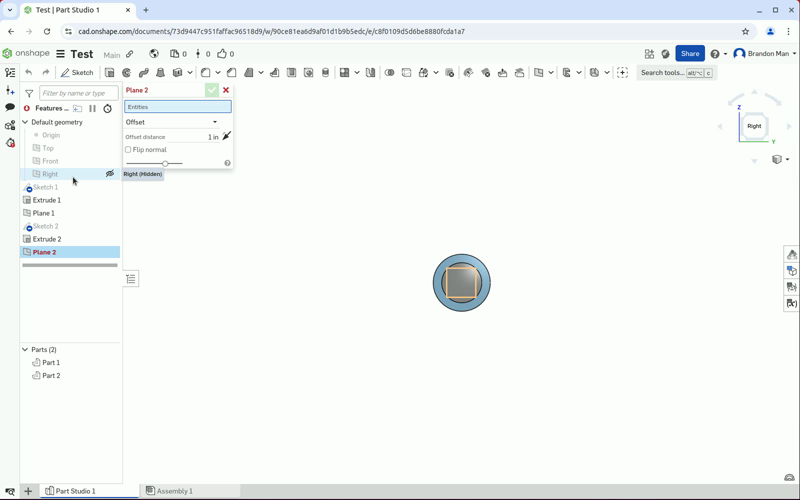
click(73, 176)
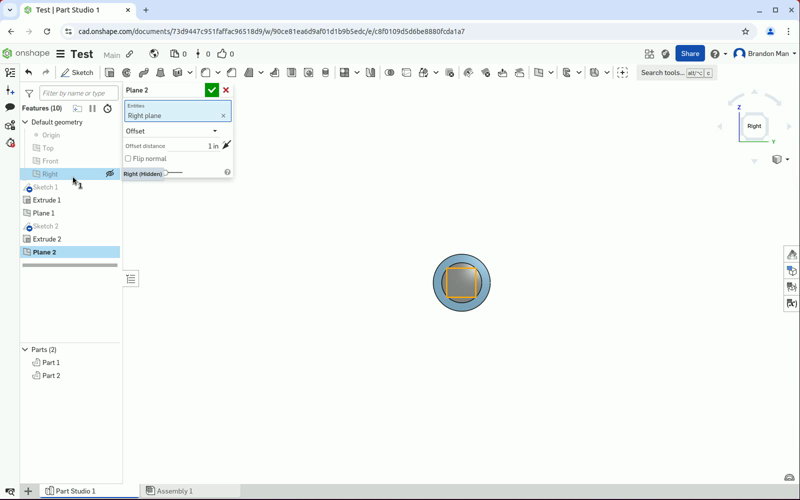
key(tab, 2)
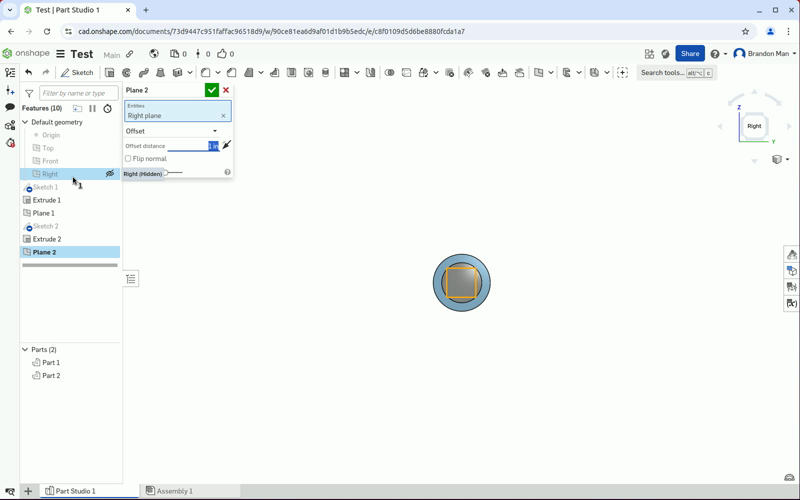
text(14.697)
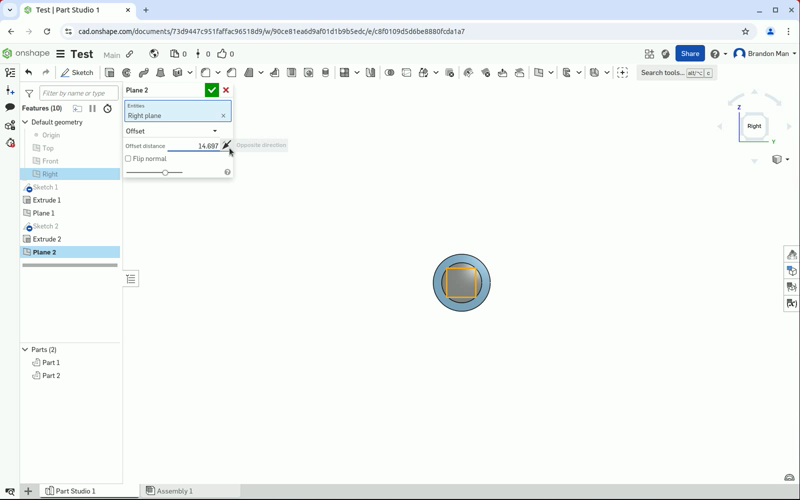
mouse_move(229, 147)
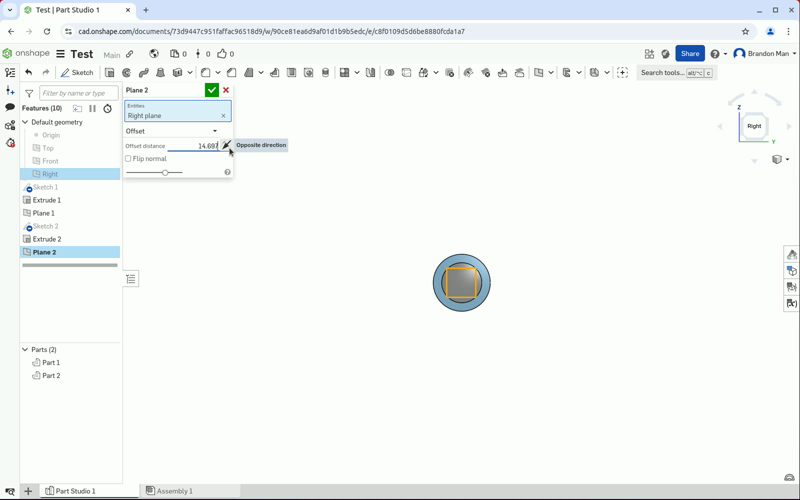
click(229, 147)
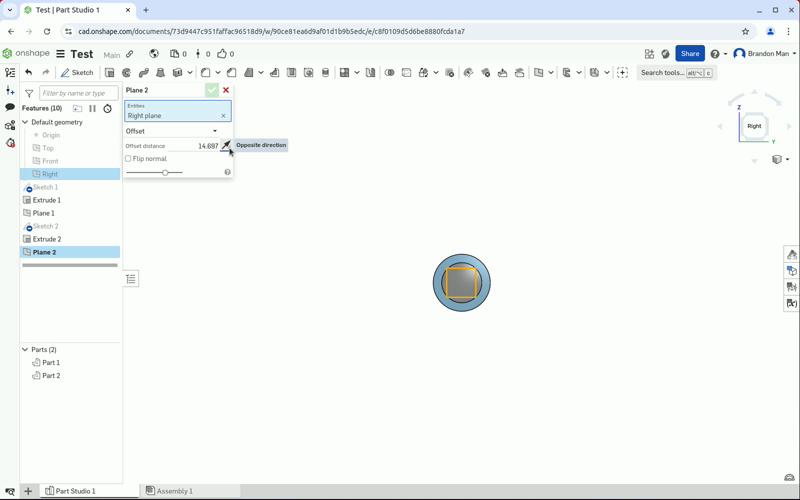
key(enter, 2)
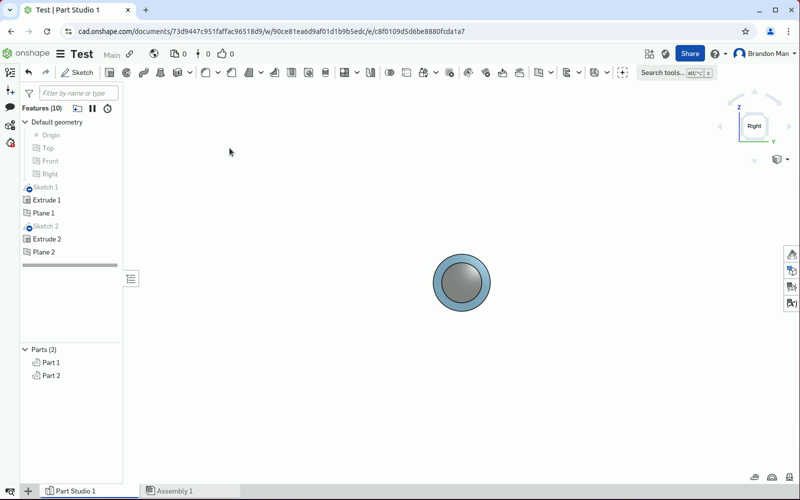
key(shift+s)
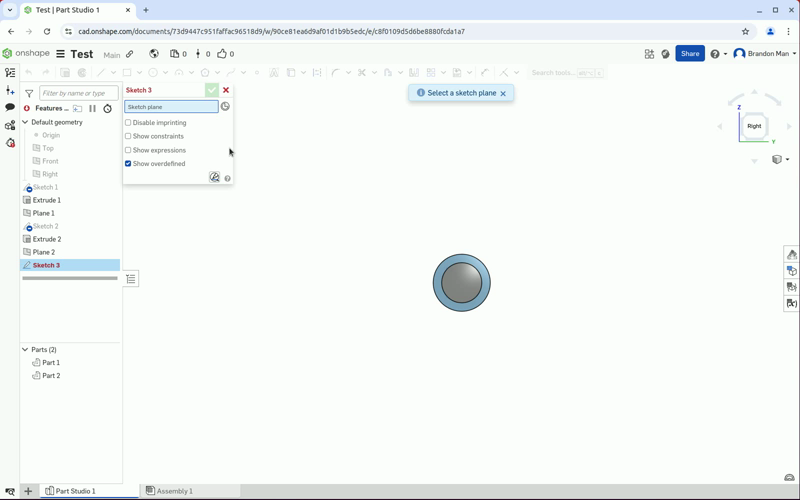
mouse_move(73, 254)
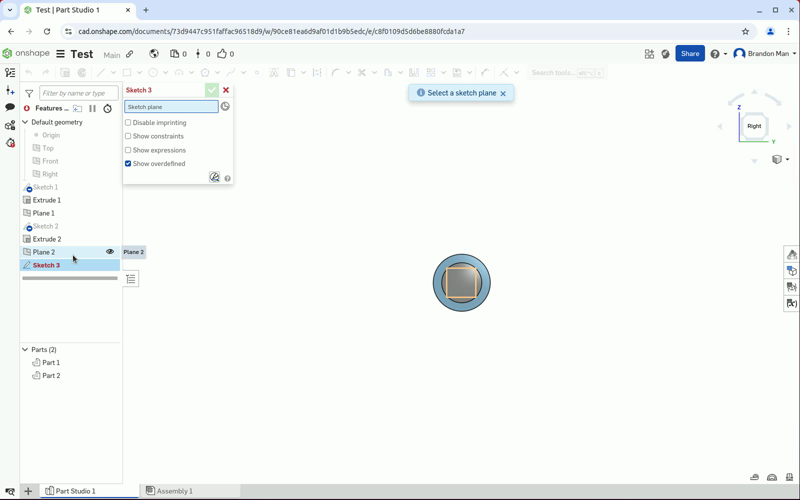
click(73, 254)
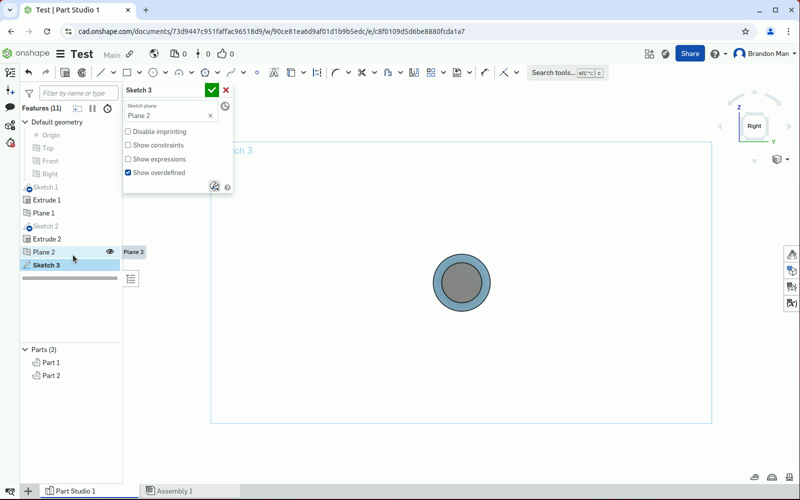
mouse_move(73, 352)
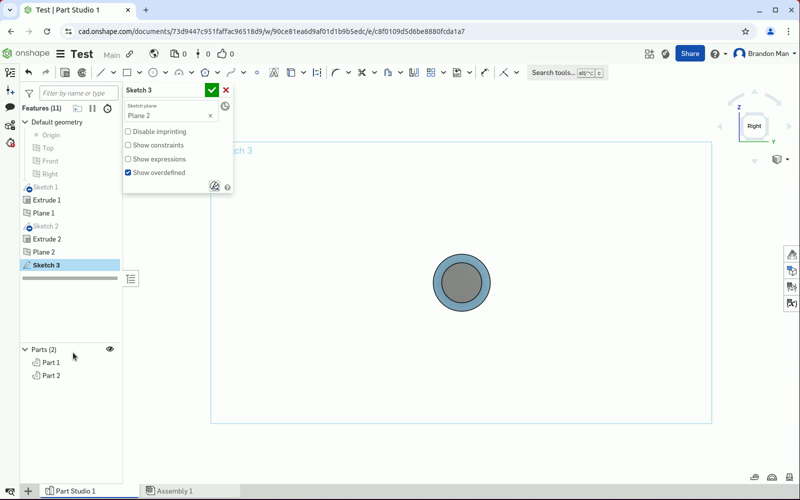
key(y)
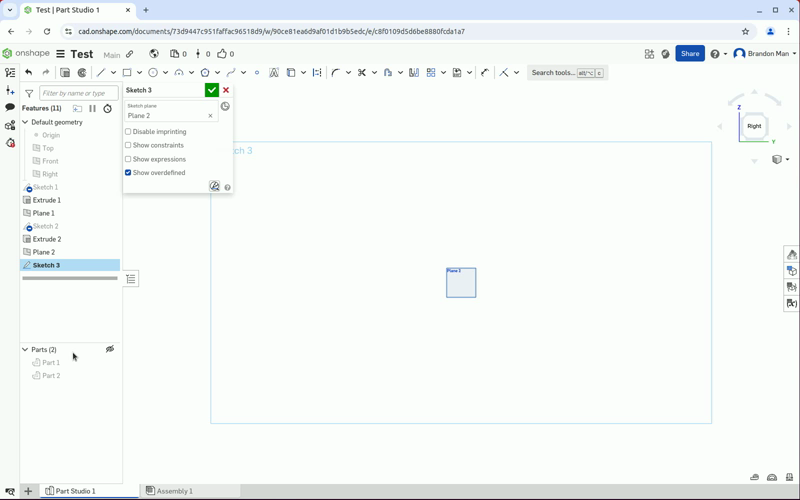
key(c)
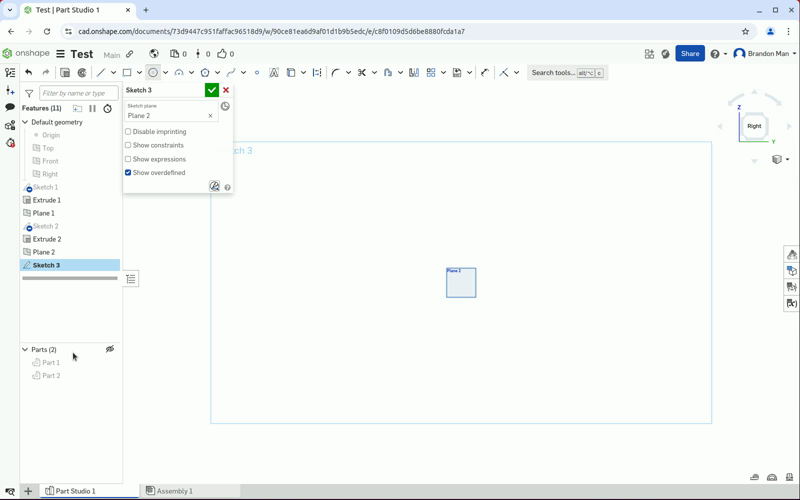
key_down(shift)
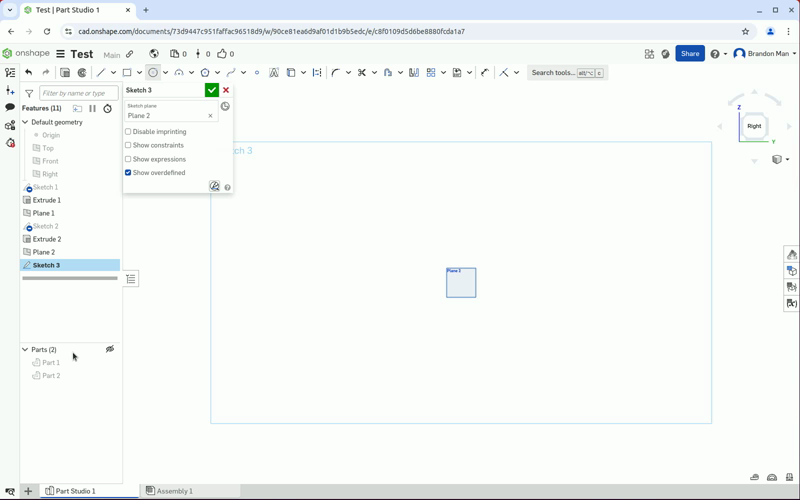
mouse_move(460, 282)
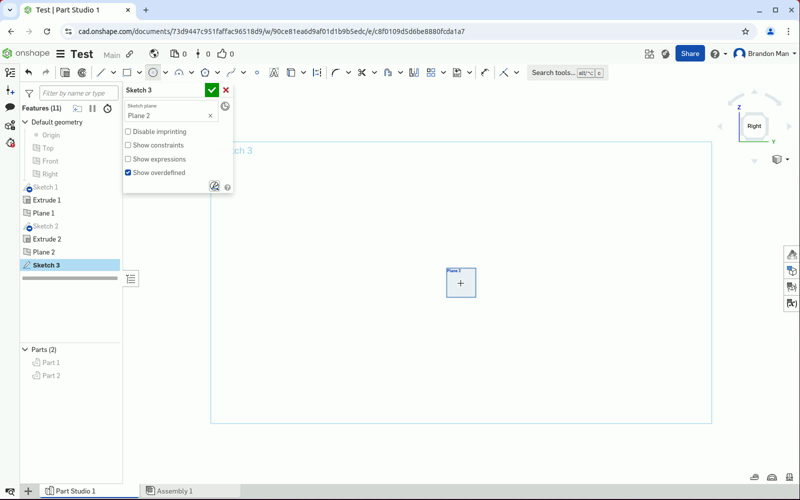
click(460, 282)
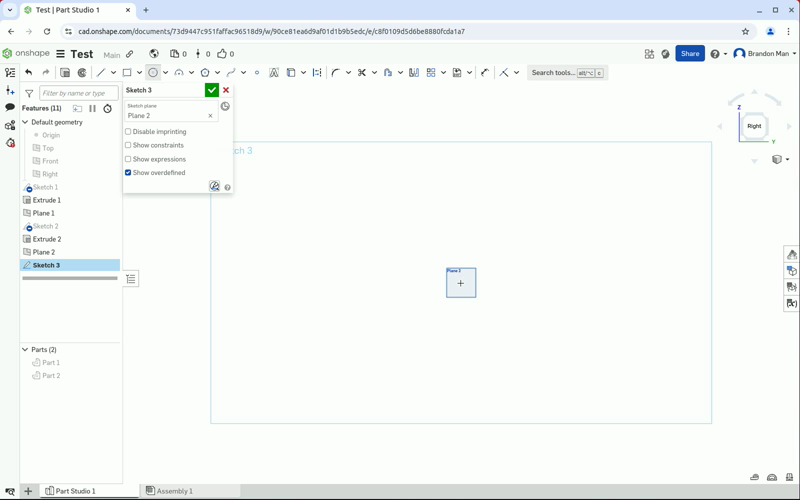
key_up(shift)
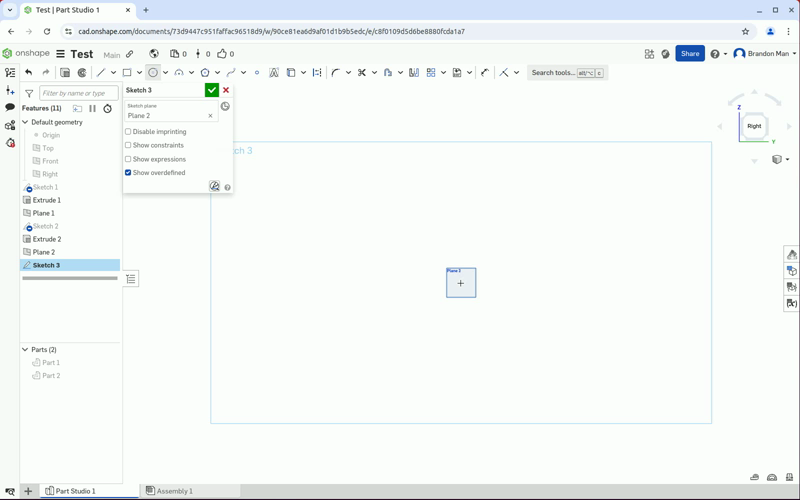
mouse_move(478, 282)
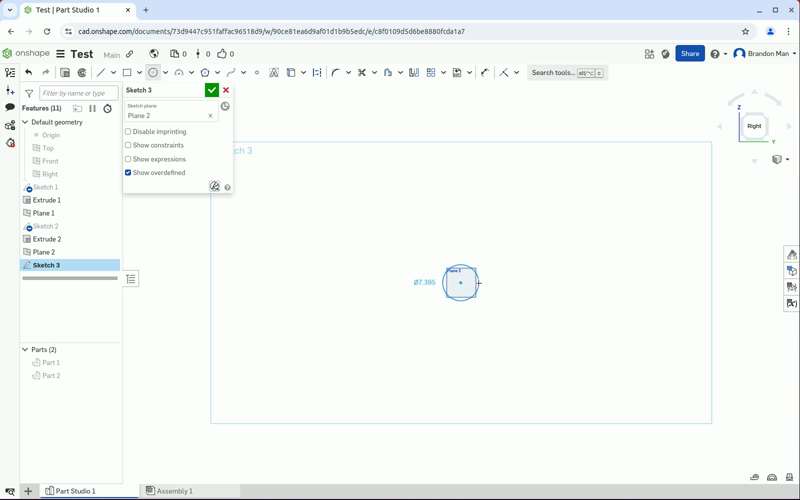
click(478, 282)
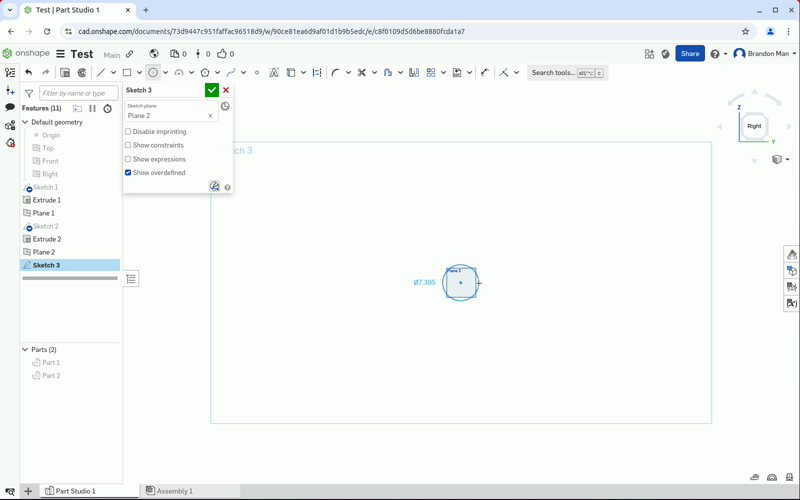
key(esc)
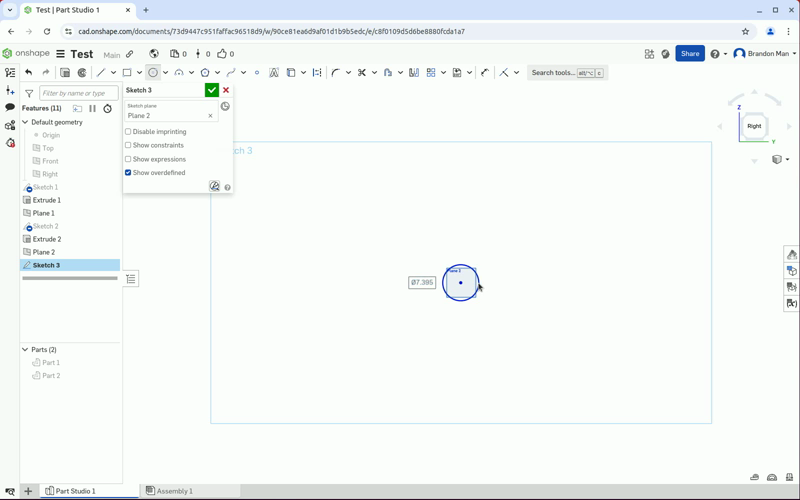
mouse_move(470, 282)
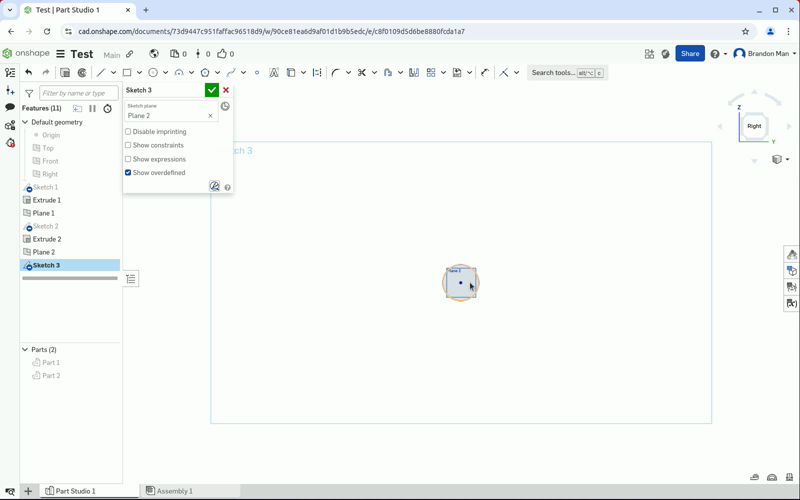
scroll(6)
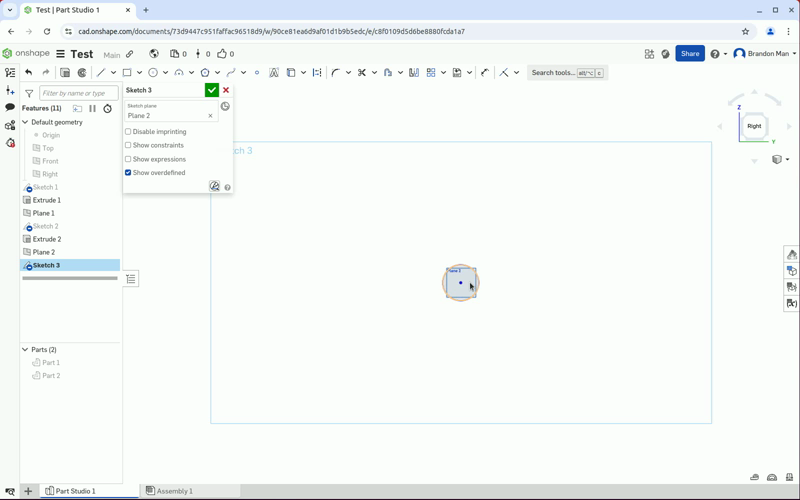
scroll(6)
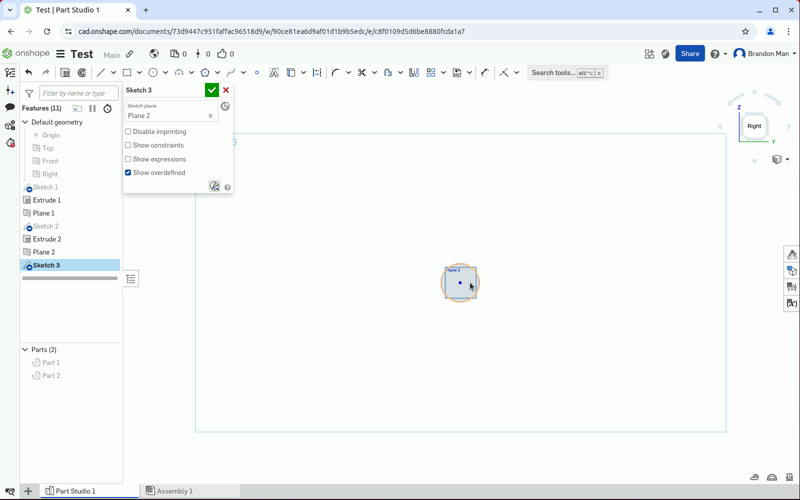
scroll(6)
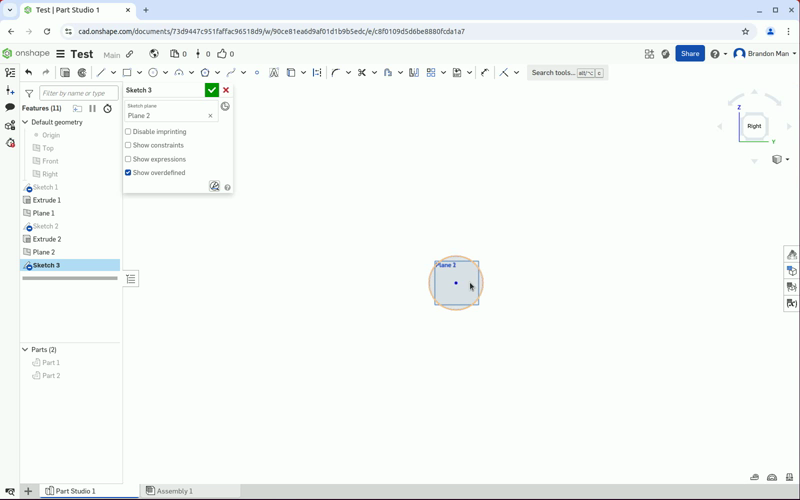
scroll(6)
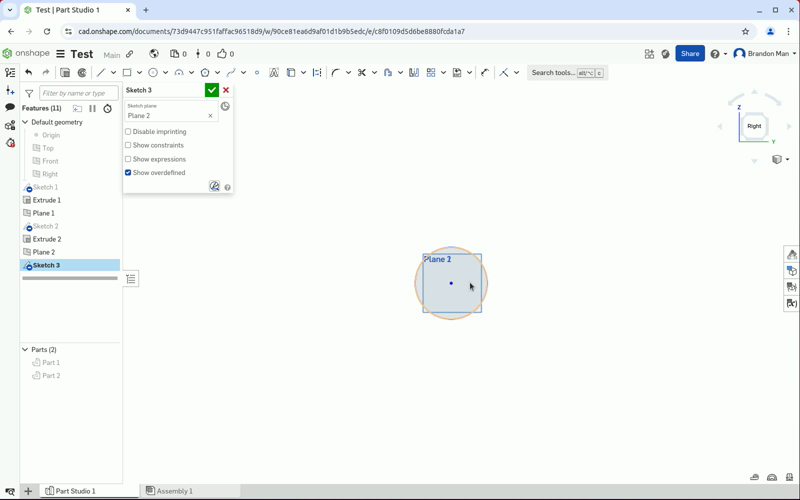
scroll(6)
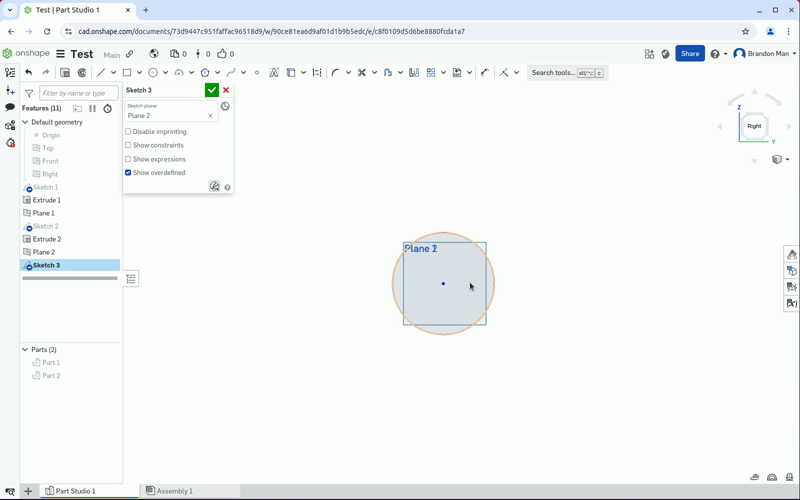
scroll(6)
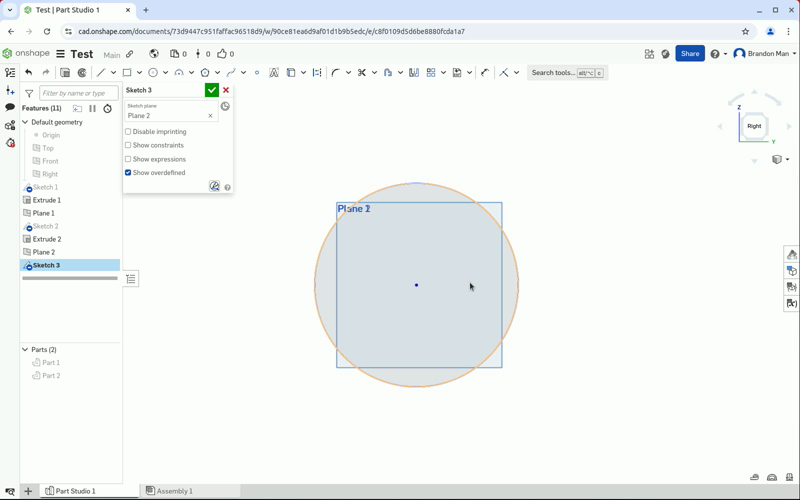
scroll(6)
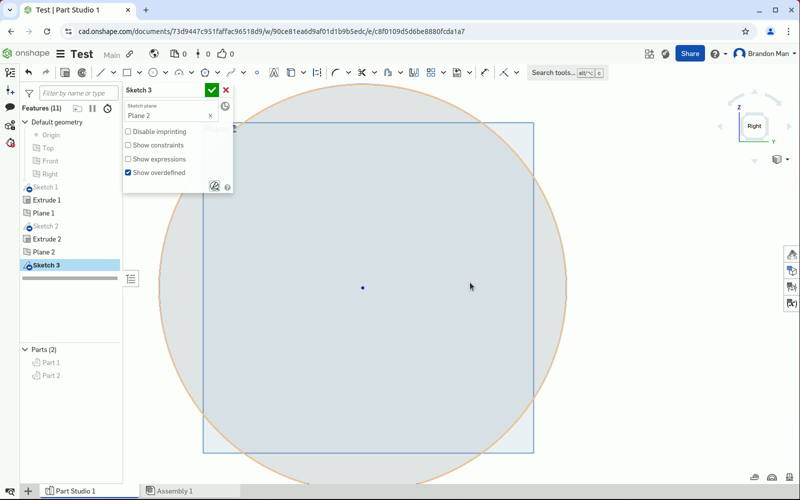
click(470, 282)
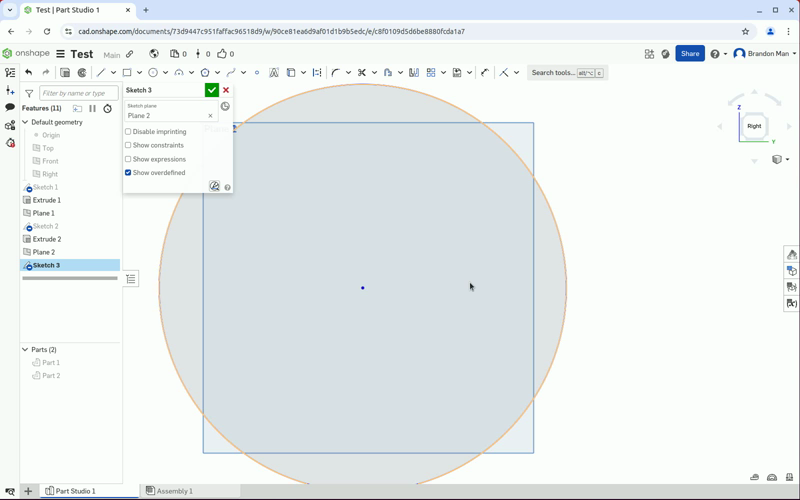
scroll(-6)
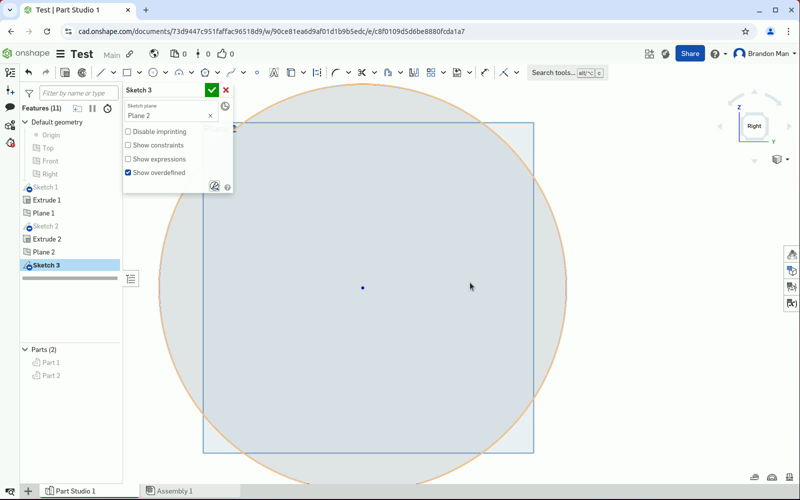
scroll(-6)
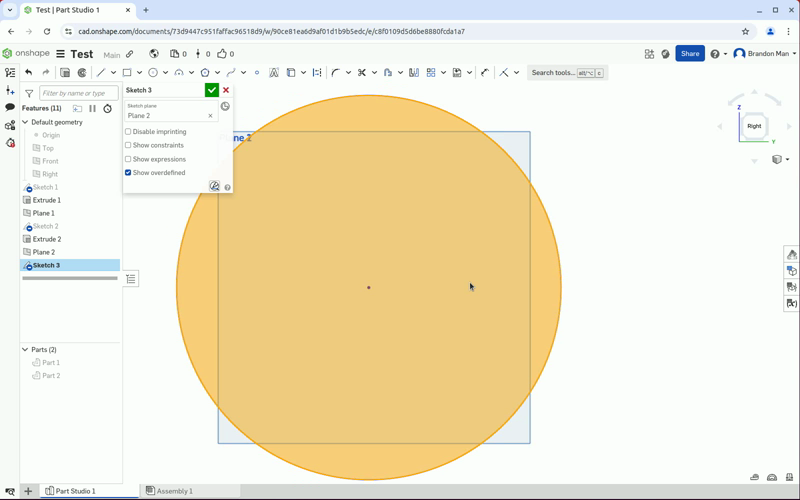
scroll(-6)
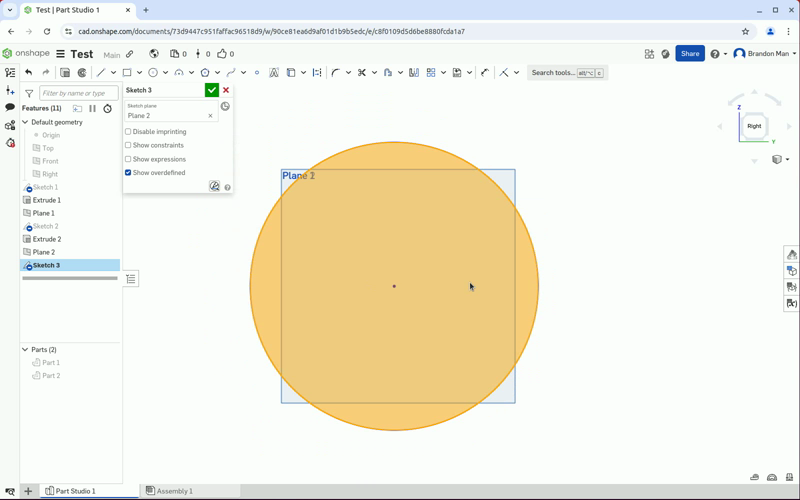
scroll(-6)
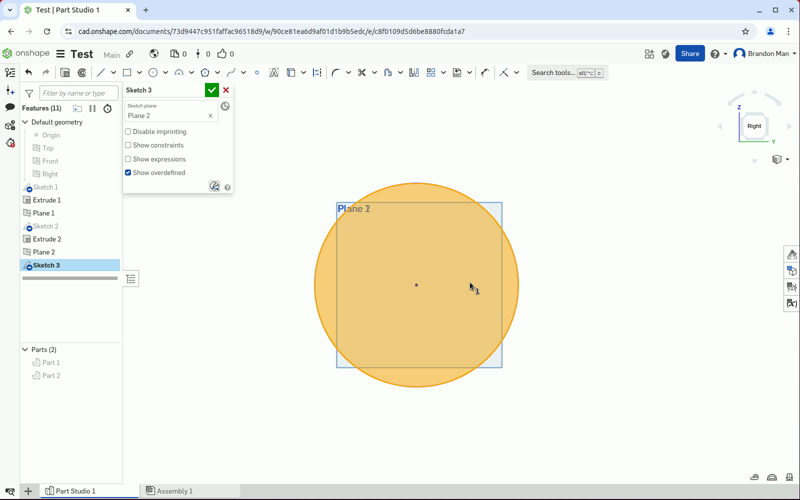
scroll(-6)
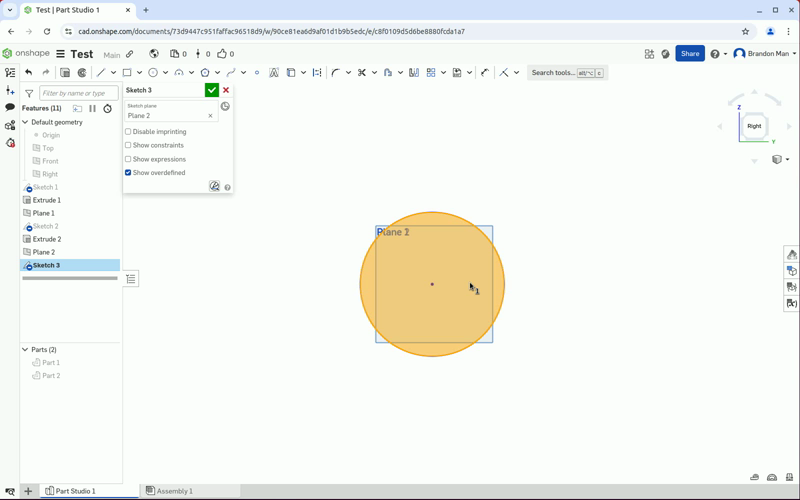
scroll(-6)
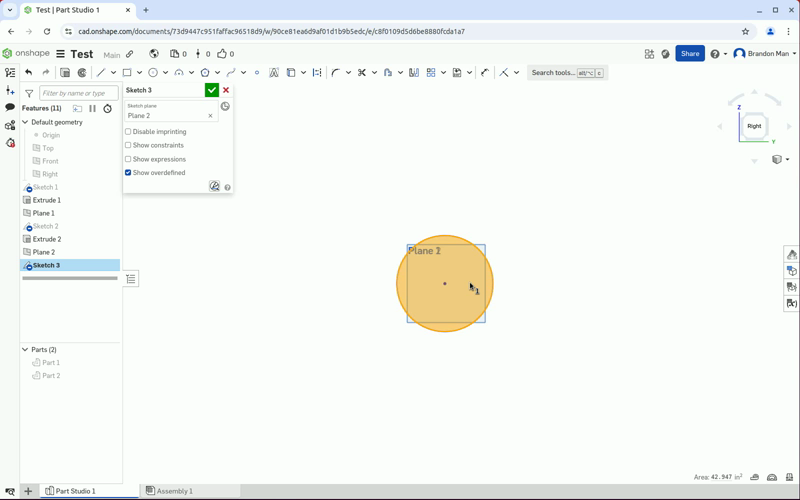
scroll(-6)
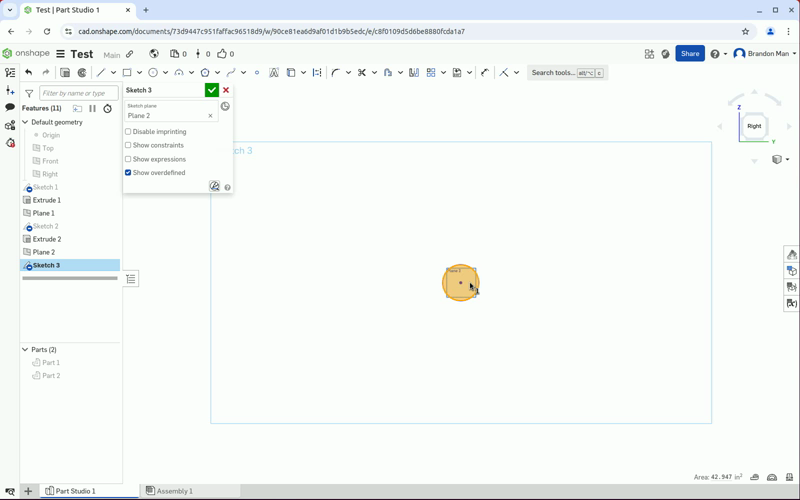
mouse_move(73, 352)
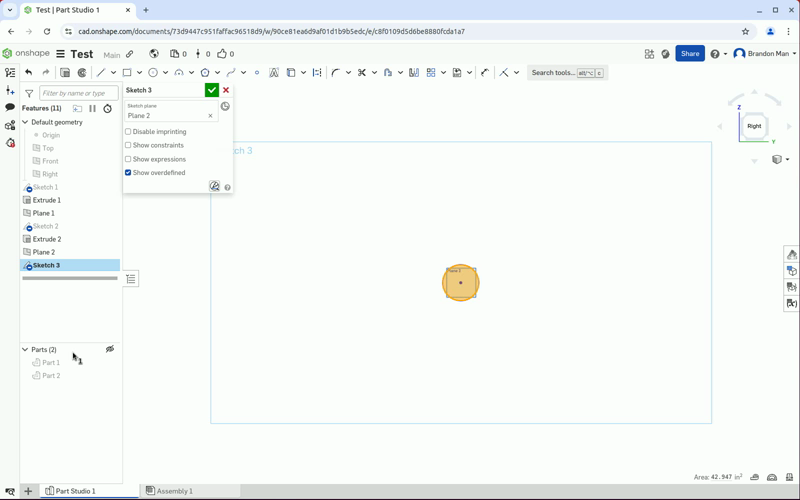
key(shift+y)
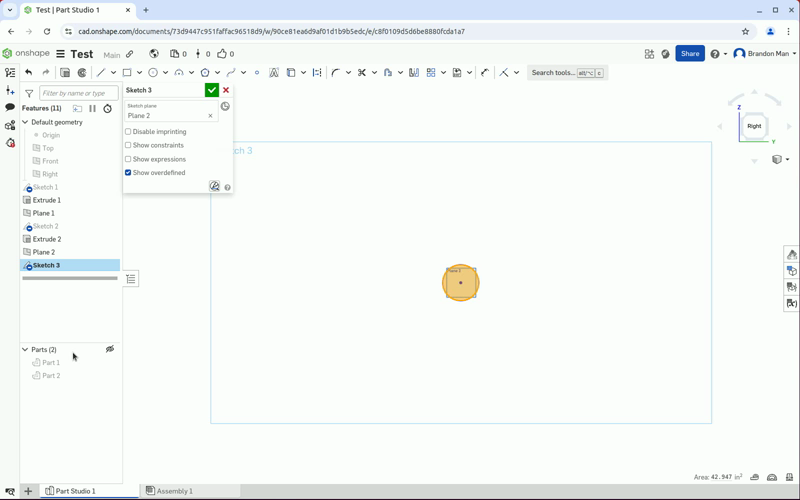
key(shift+e)
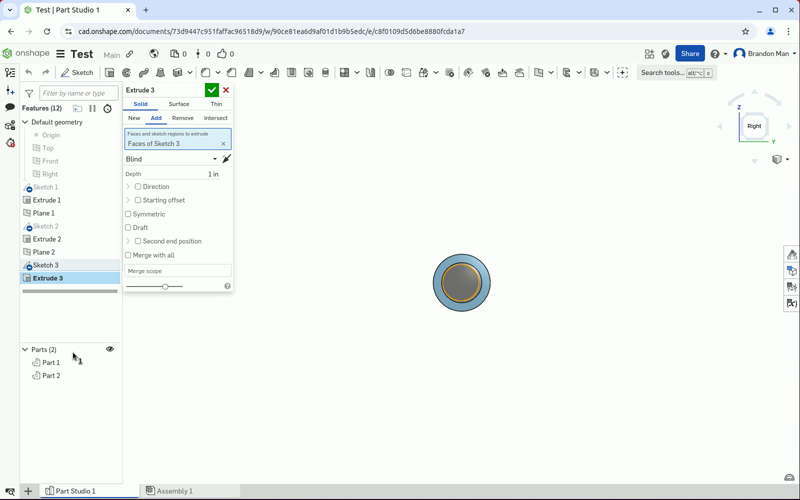
mouse_move(143, 106)
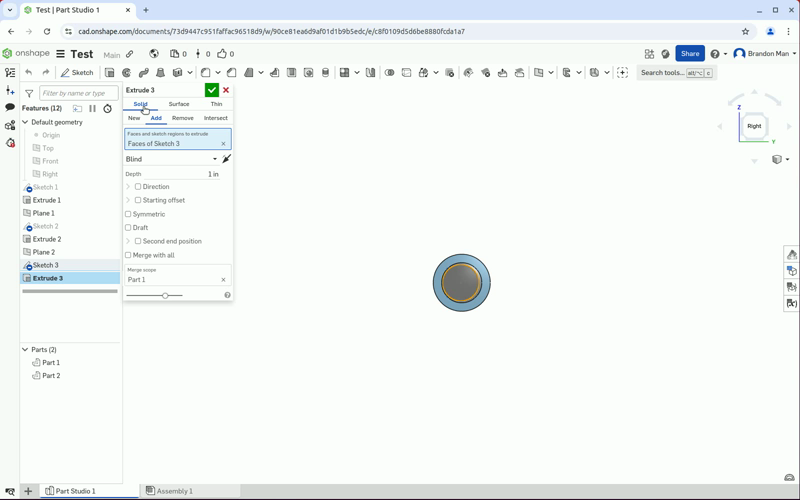
click(143, 106)
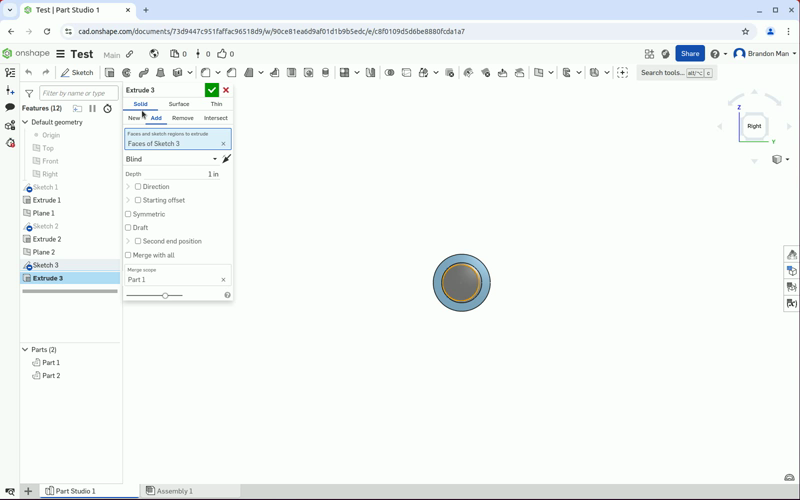
mouse_move(137, 120)
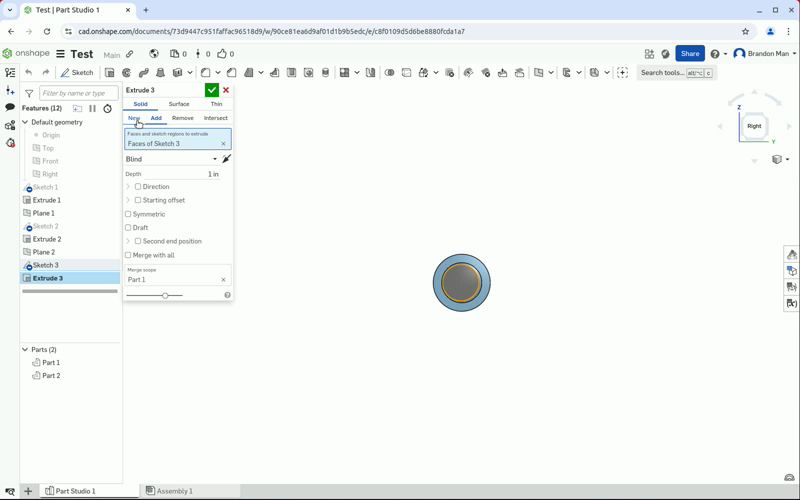
click(137, 120)
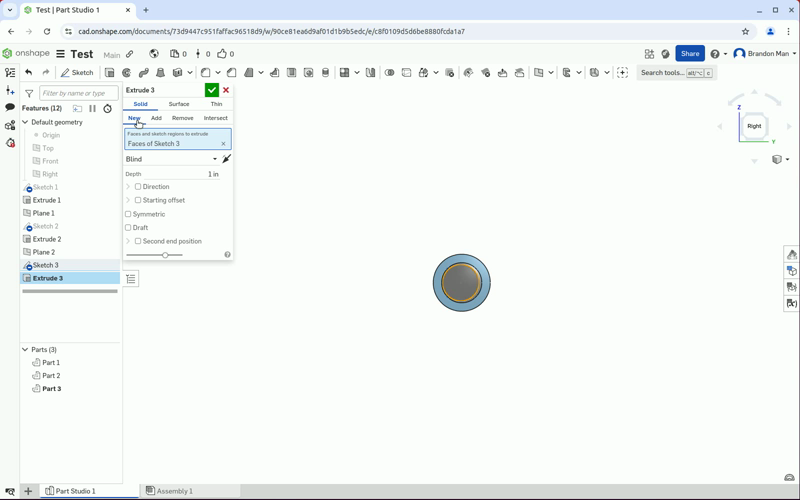
key(tab, 4)
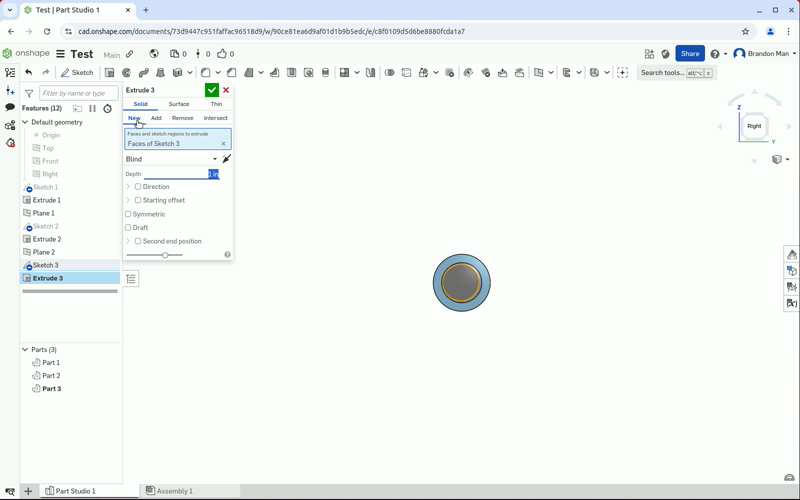
text(8.425)
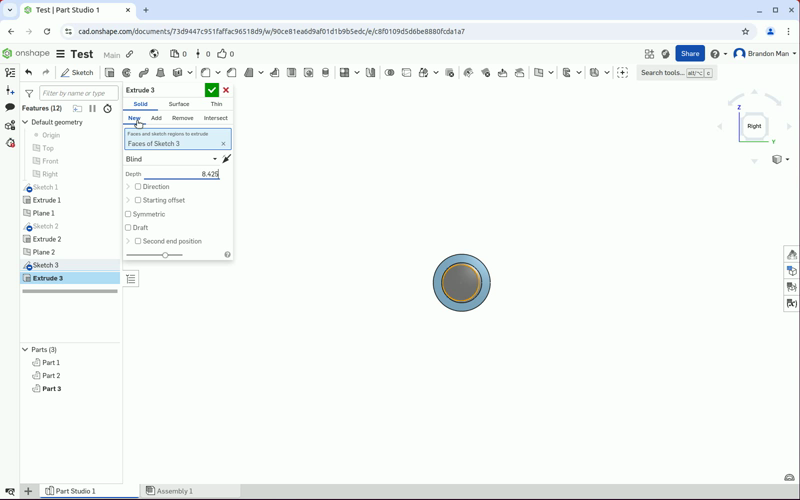
key(enter)
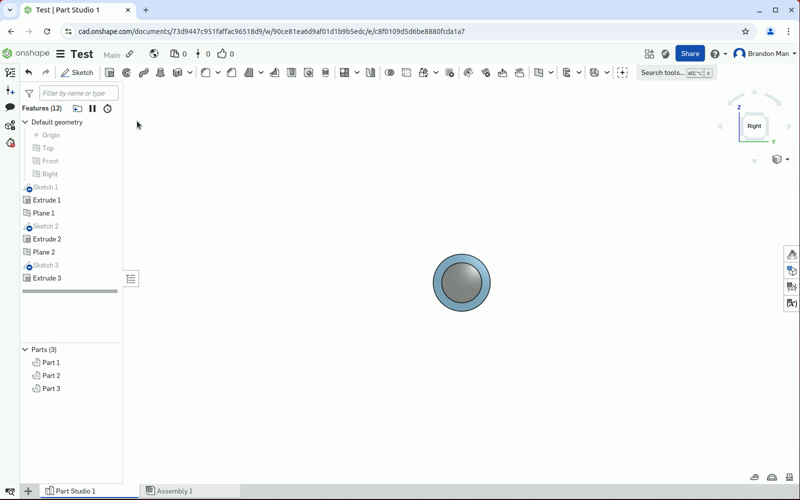
key(shift+h)
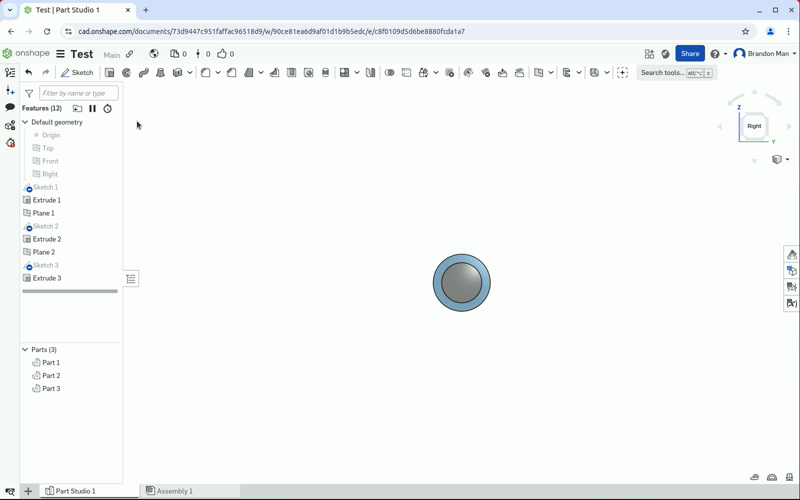
key(shift+h)
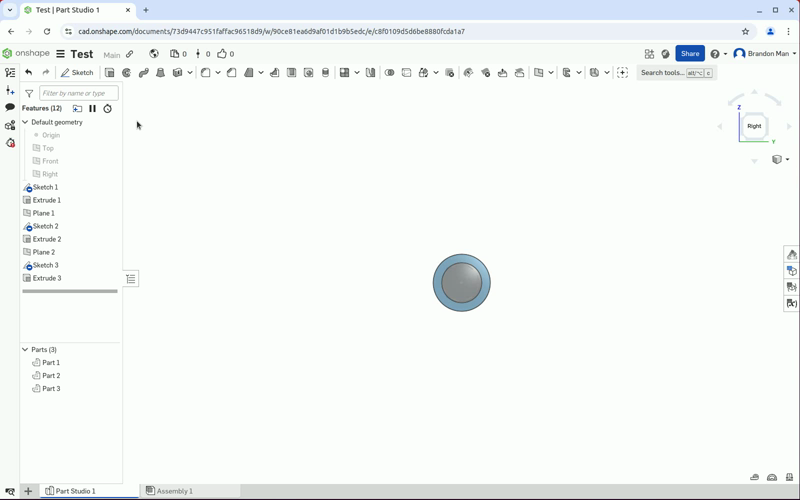
key(shift+7)
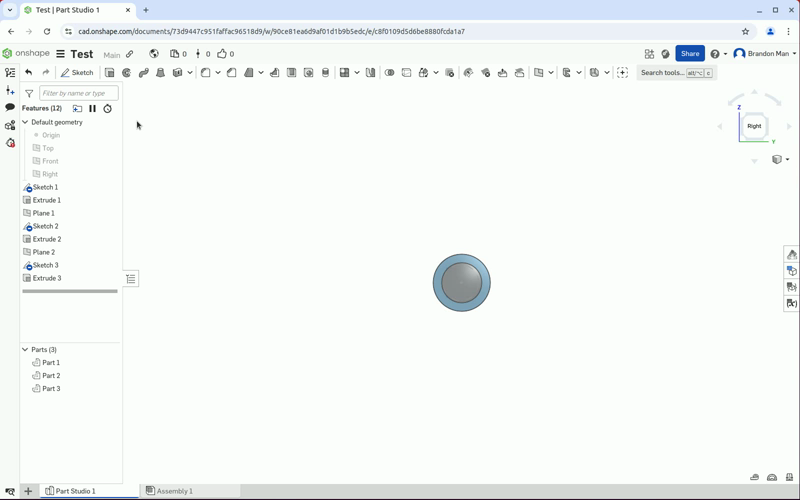
key(right, 2)
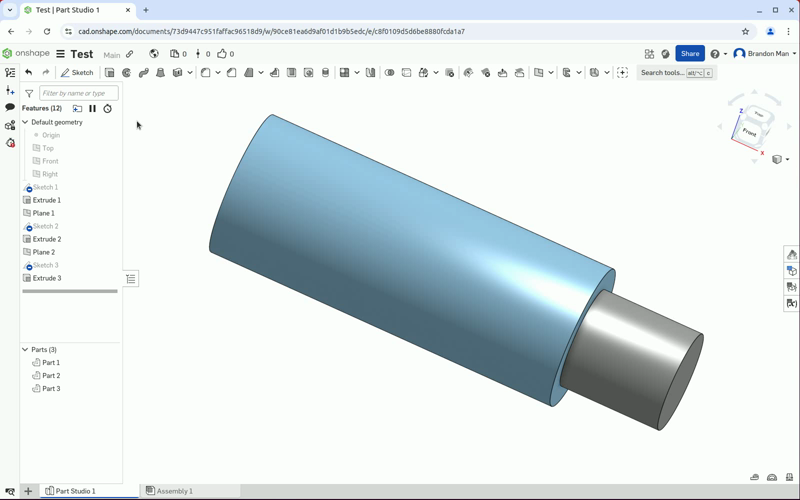
key(down, 2)
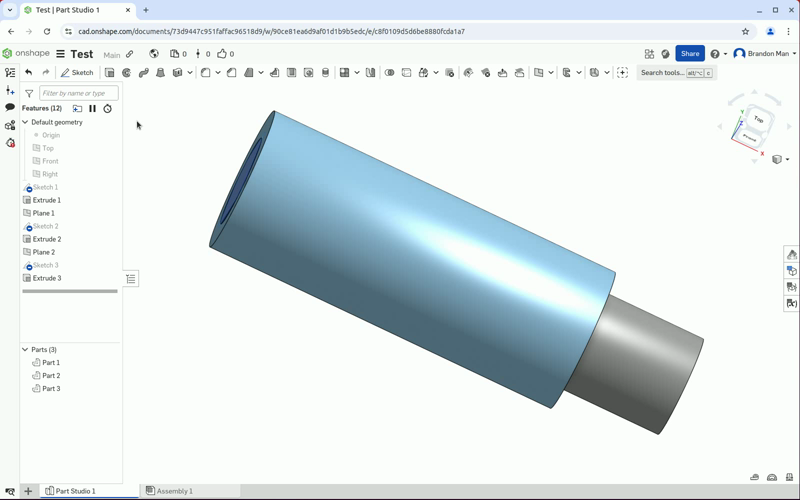
key(up, 2)
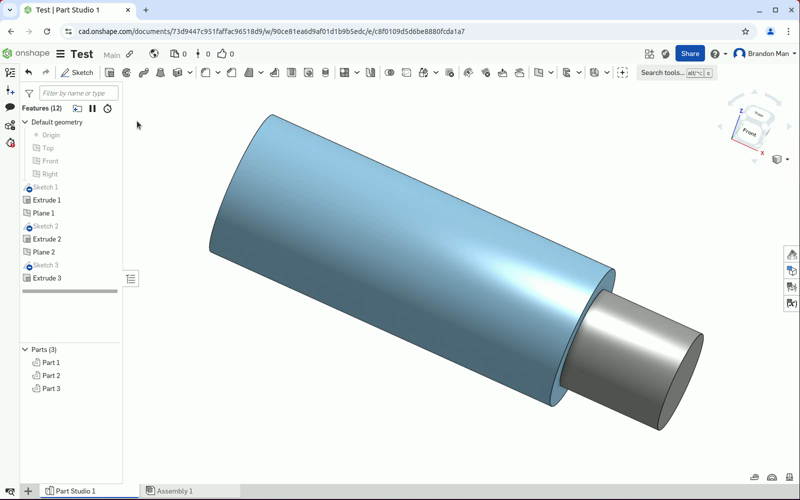
key(left, 2)
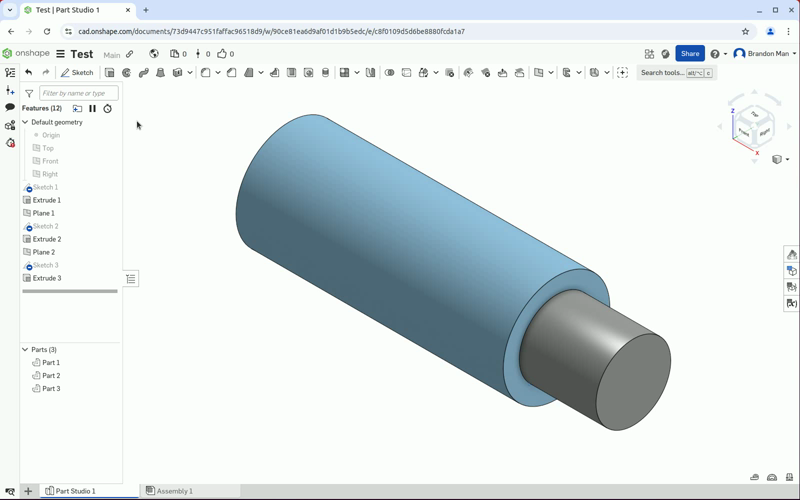
mouse_move(73, 189)
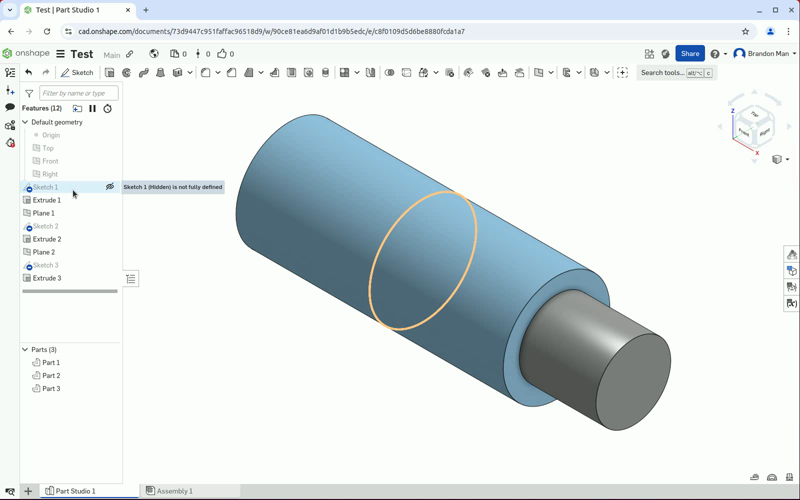
click(73, 189)